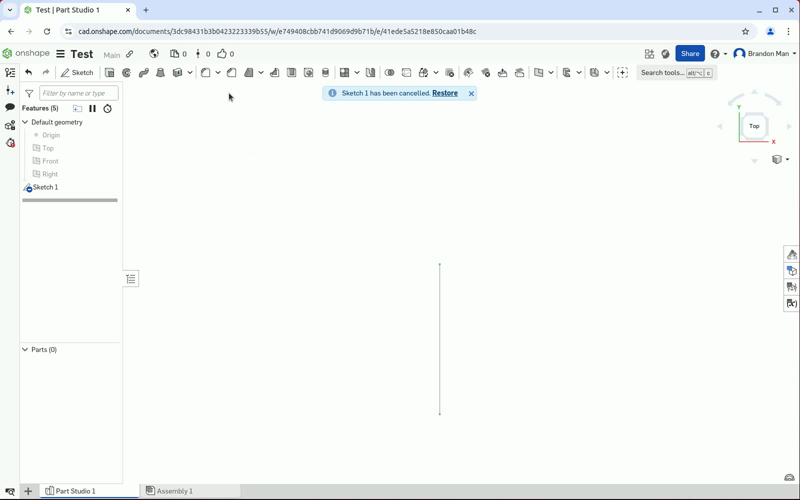
key(shift+h)
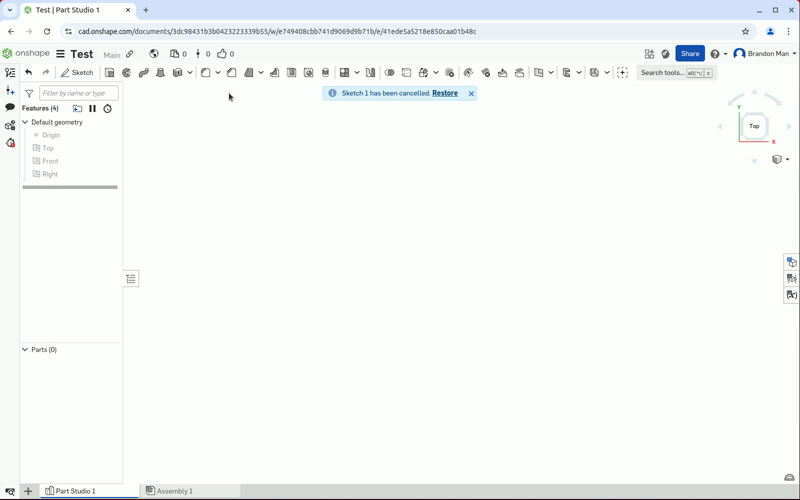
mouse_move(73, 352)
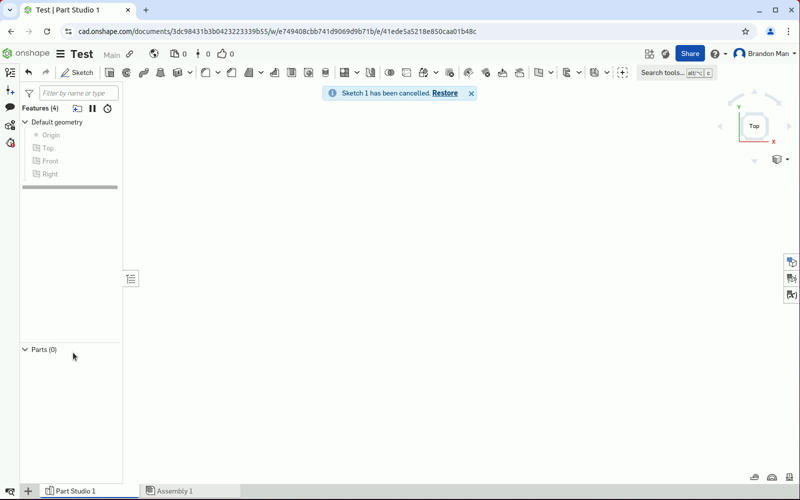
key(y)
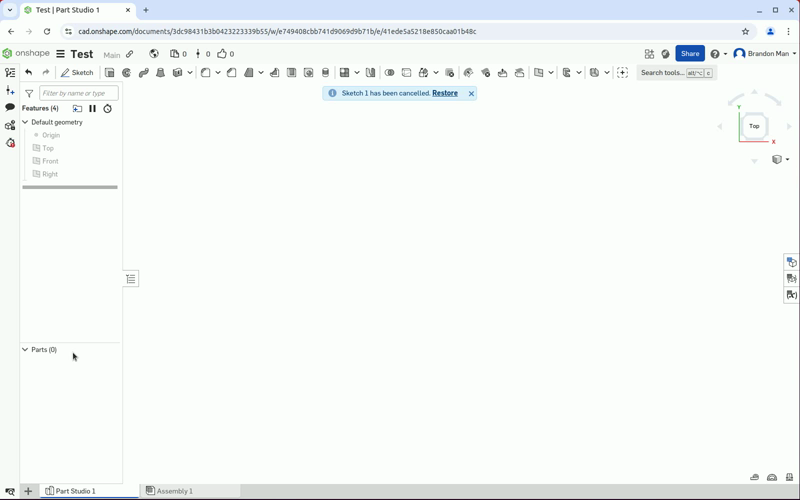
key(shift+p)
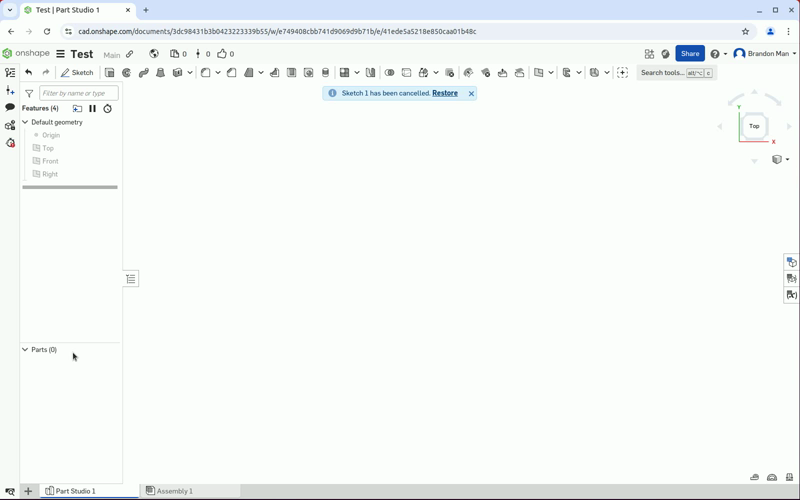
key(space)
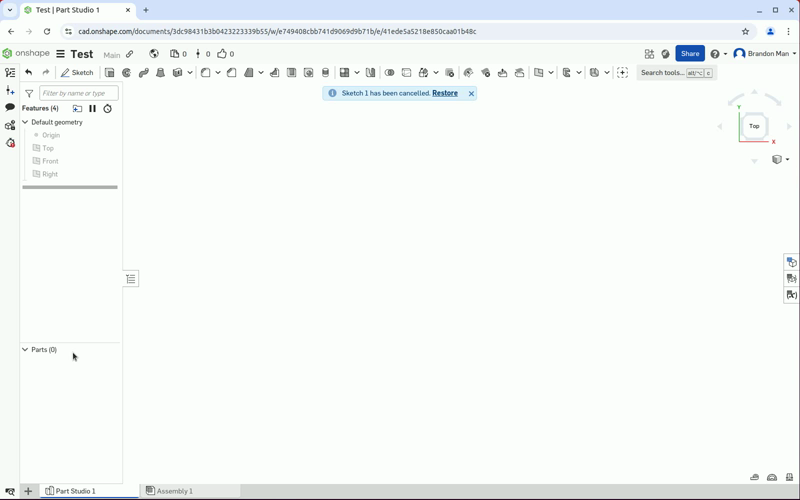
key_down(shift)
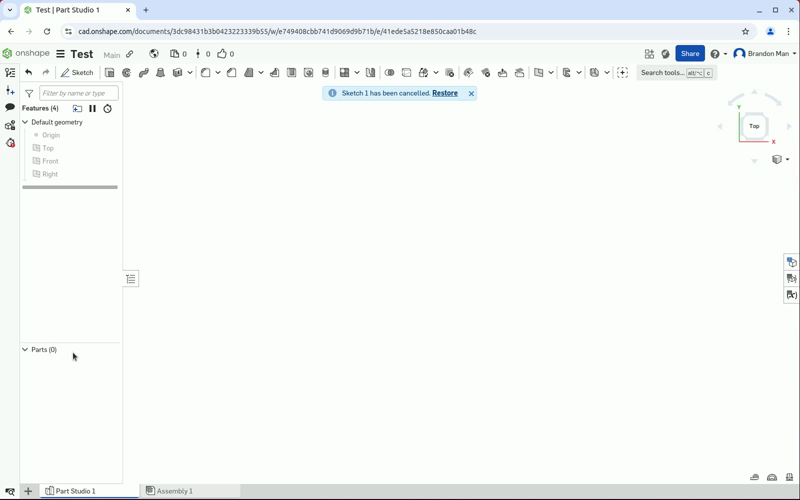
key(up)
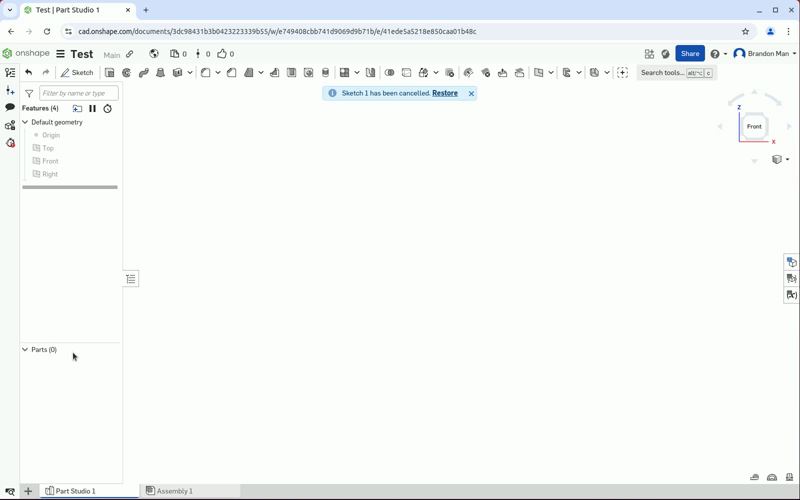
key_up(shift)
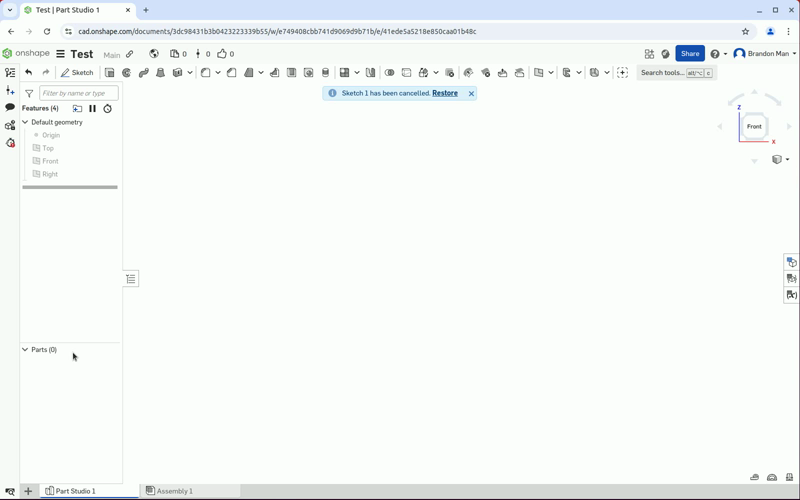
mouse_move(73, 352)
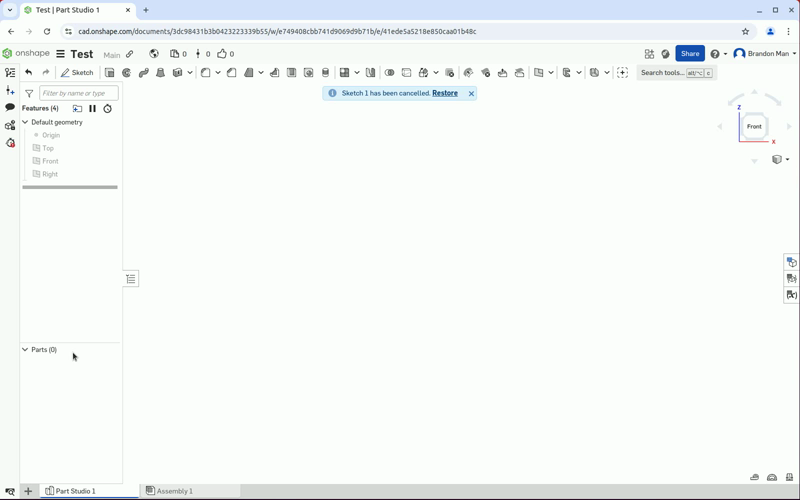
key(shift+y)
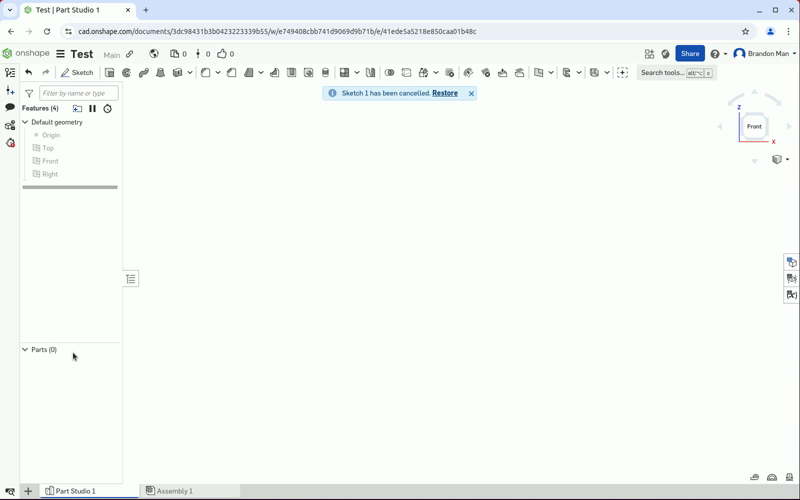
key(shift+s)
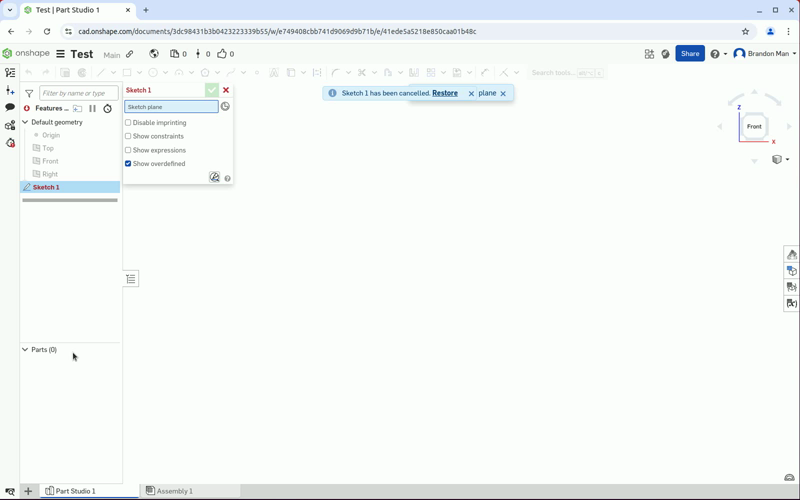
mouse_move(73, 163)
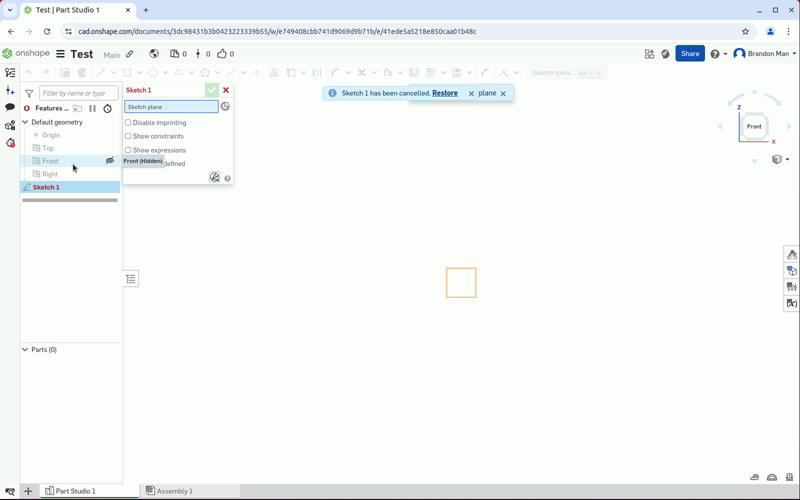
click(73, 163)
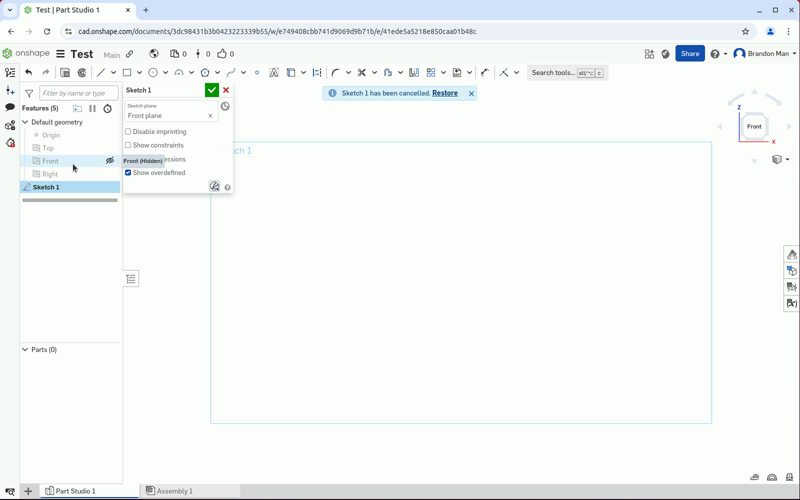
mouse_move(73, 352)
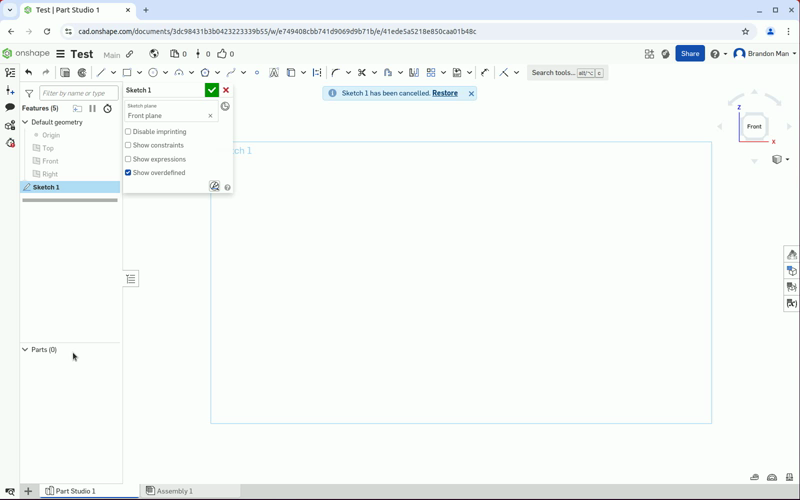
key(y)
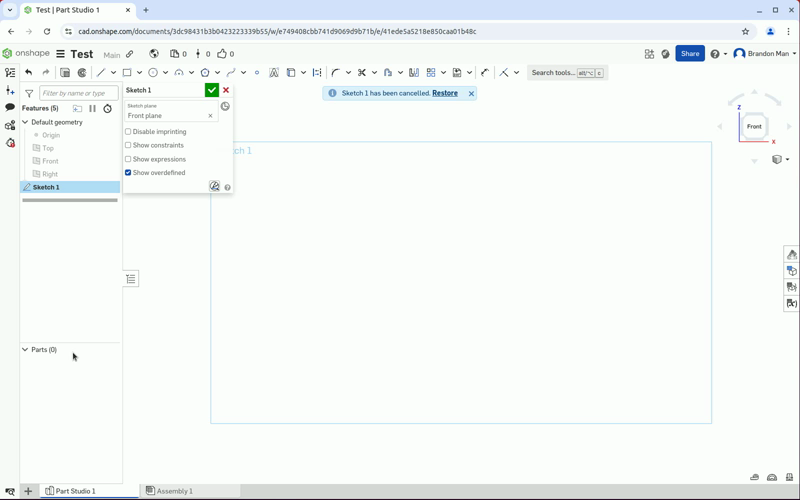
key(c)
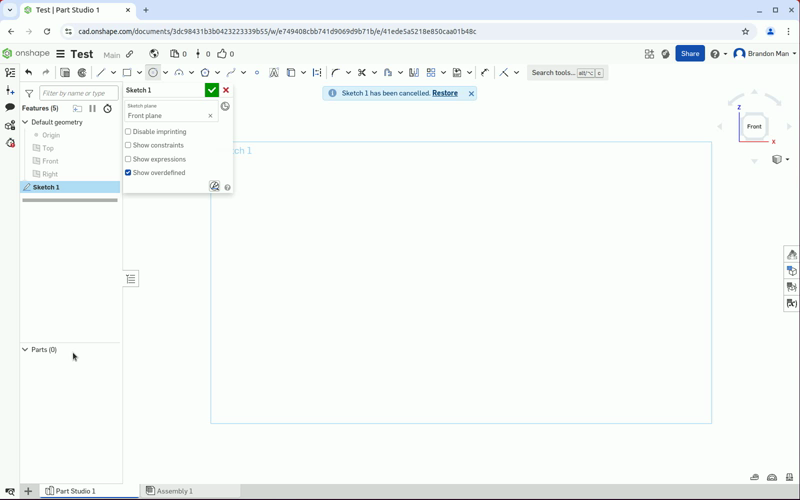
key_down(shift)
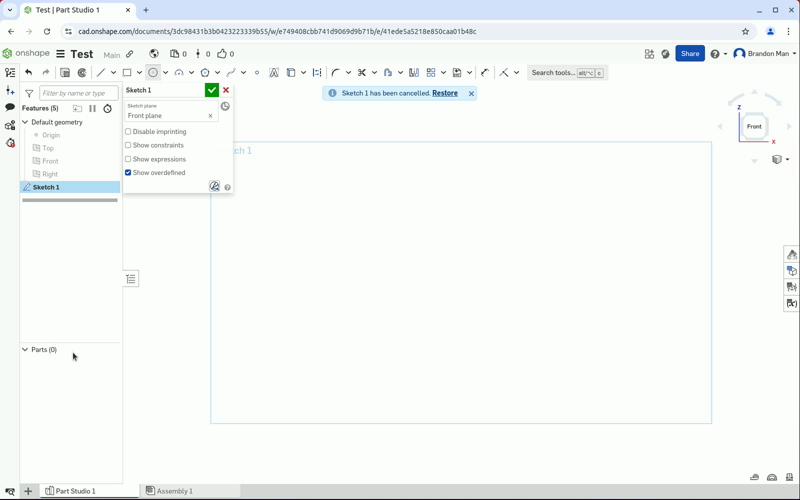
mouse_move(501, 267)
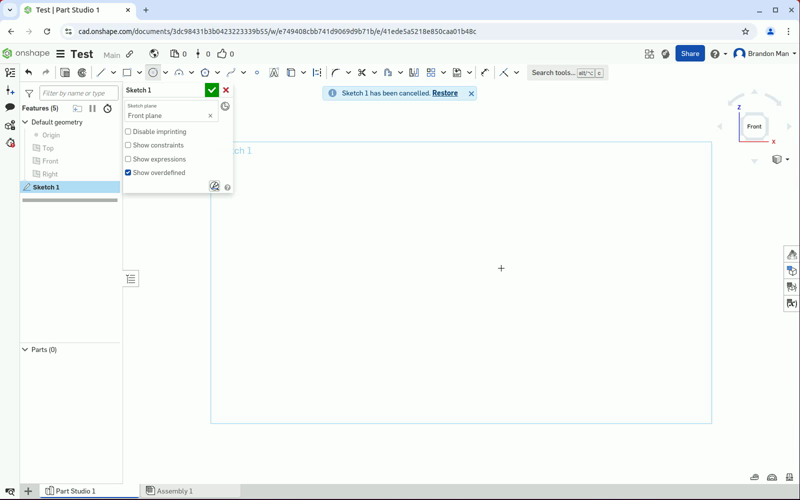
click(501, 267)
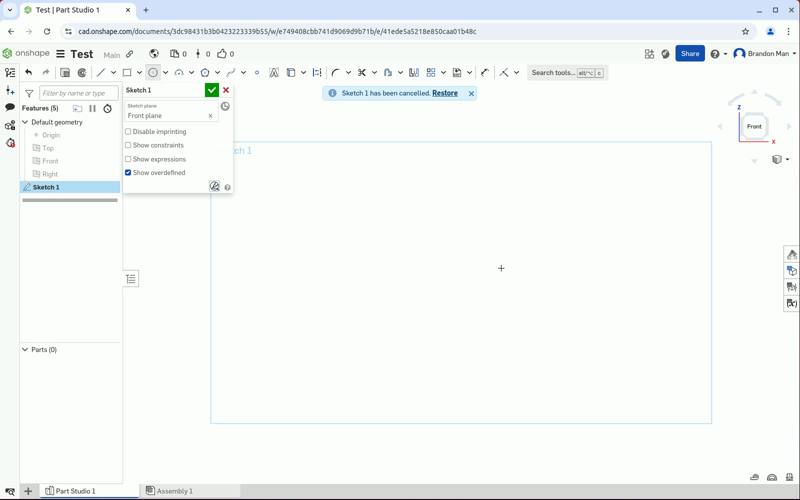
key_up(shift)
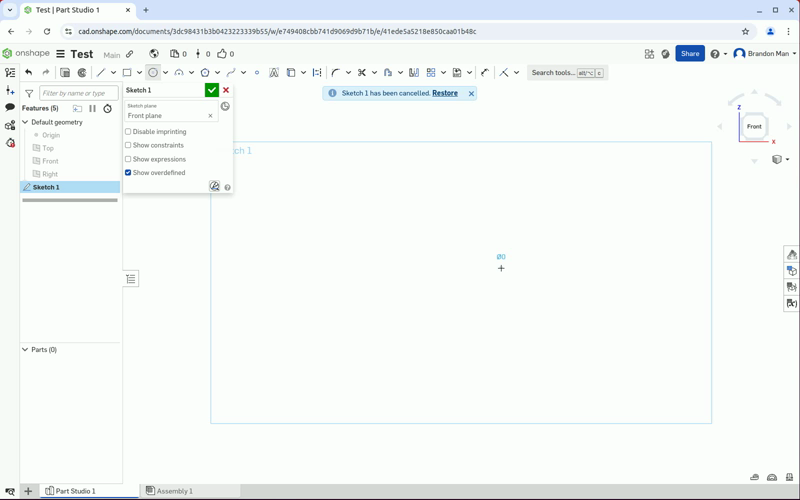
mouse_move(527, 267)
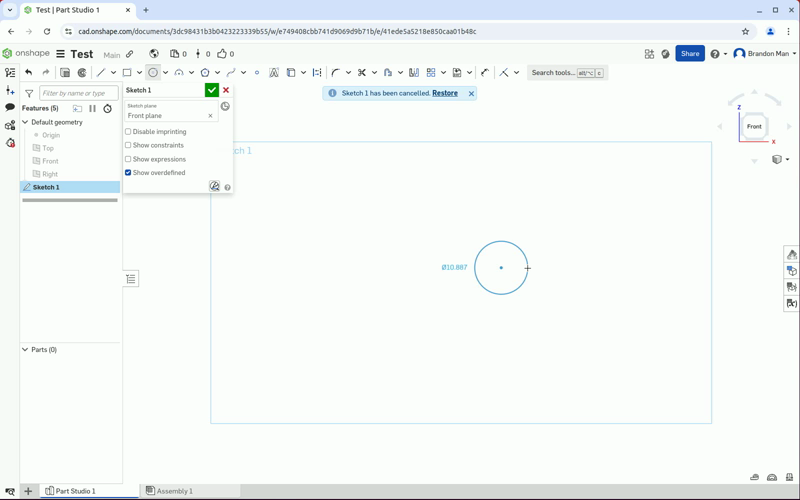
click(527, 267)
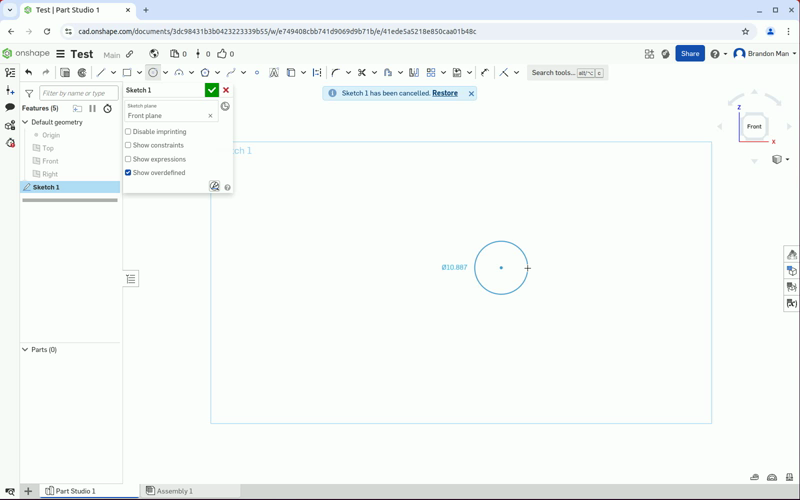
key(esc)
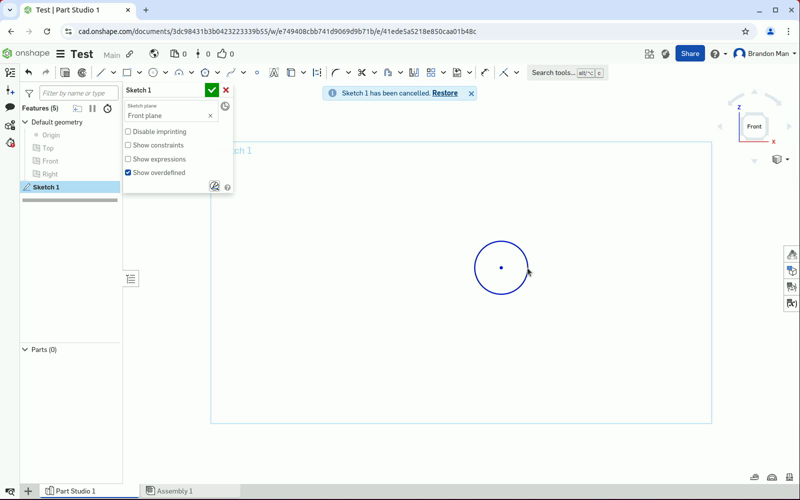
mouse_move(498, 284)
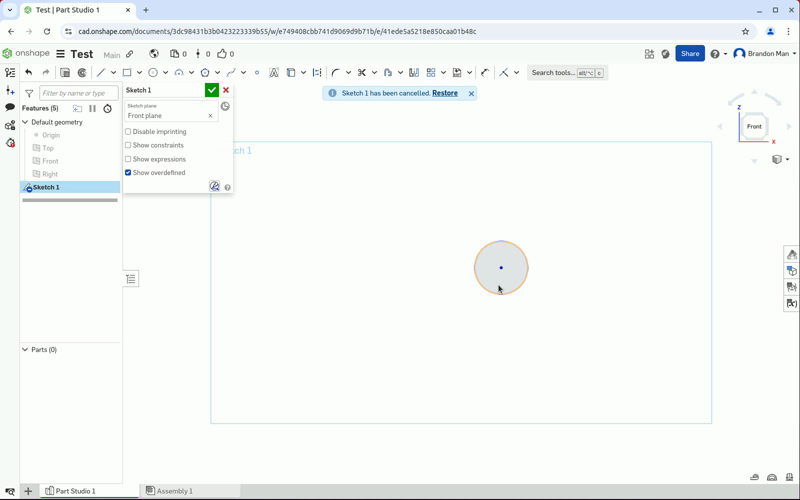
click(498, 284)
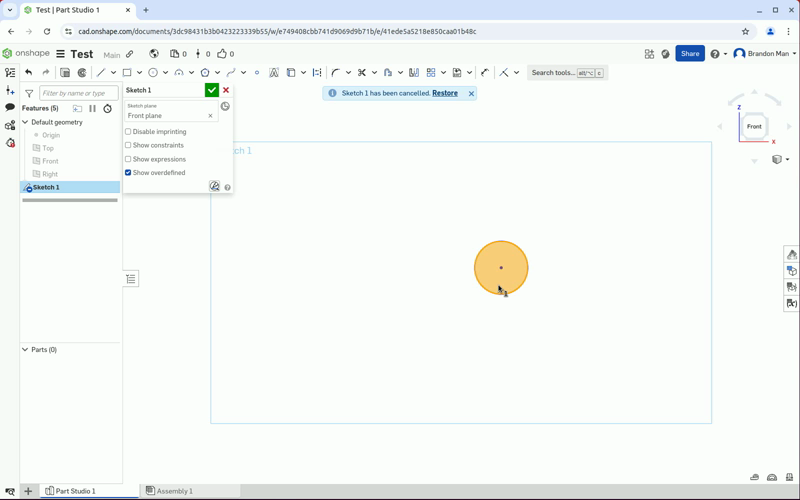
mouse_move(73, 352)
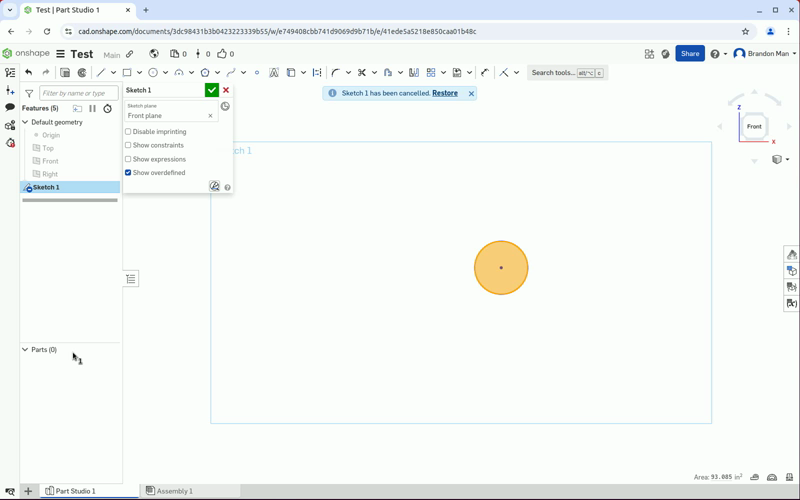
key(shift+y)
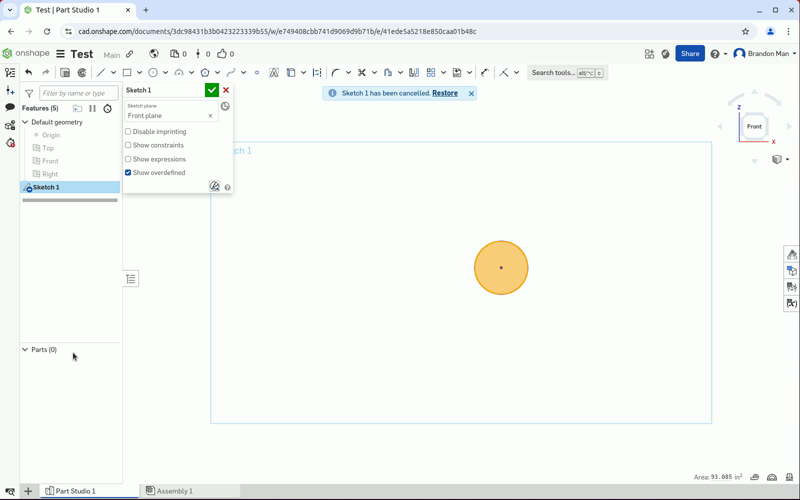
key(shift+e)
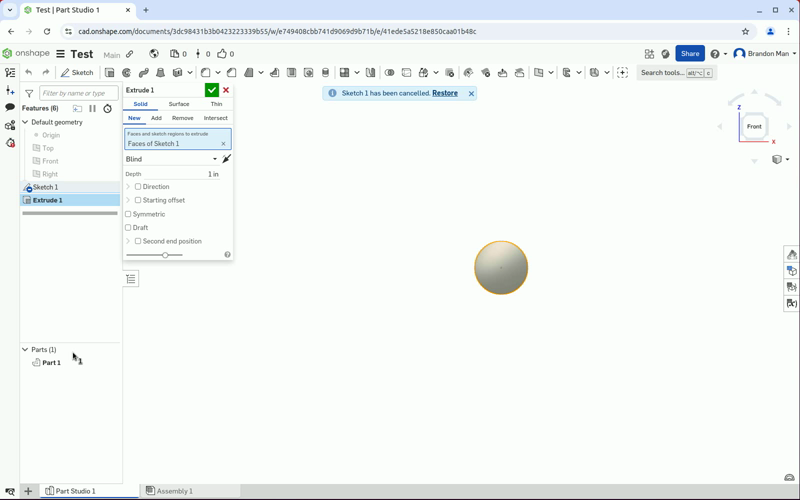
mouse_move(143, 106)
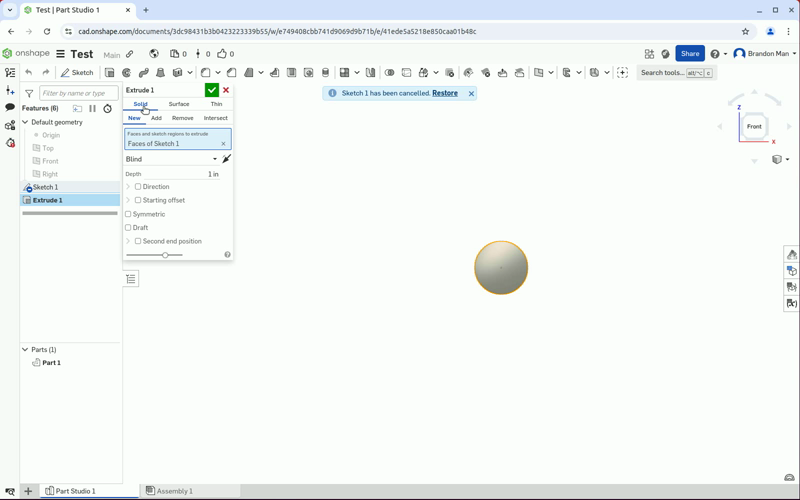
click(143, 106)
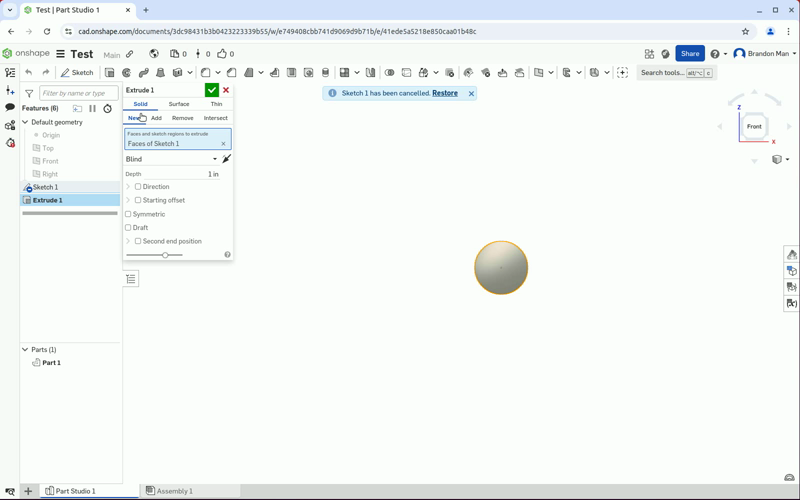
mouse_move(137, 120)
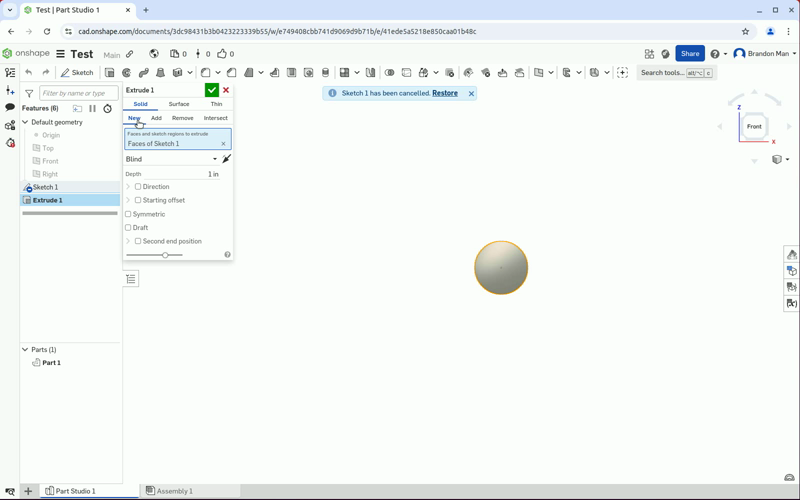
click(137, 120)
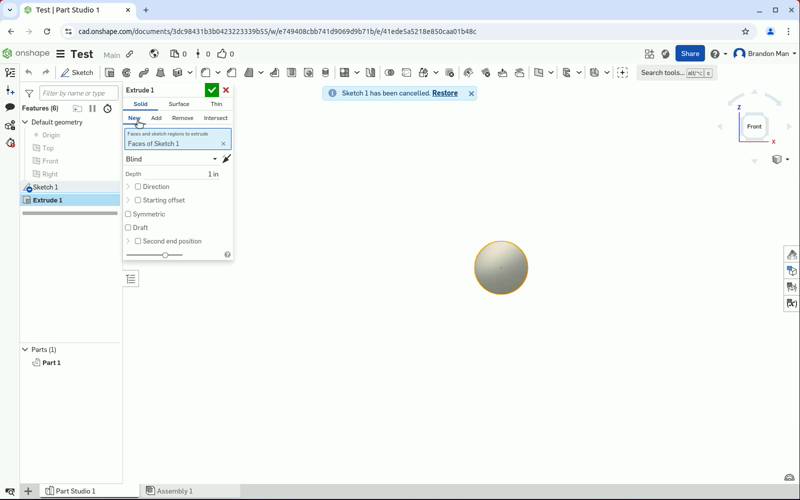
key(tab, 4)
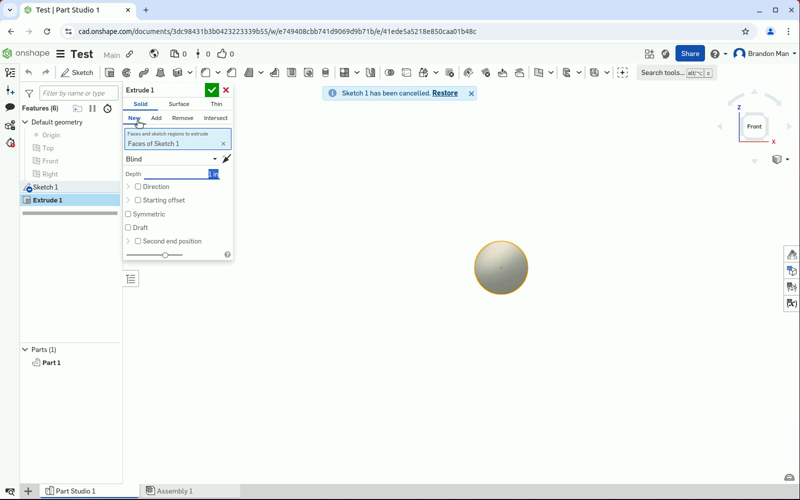
text(0.722)
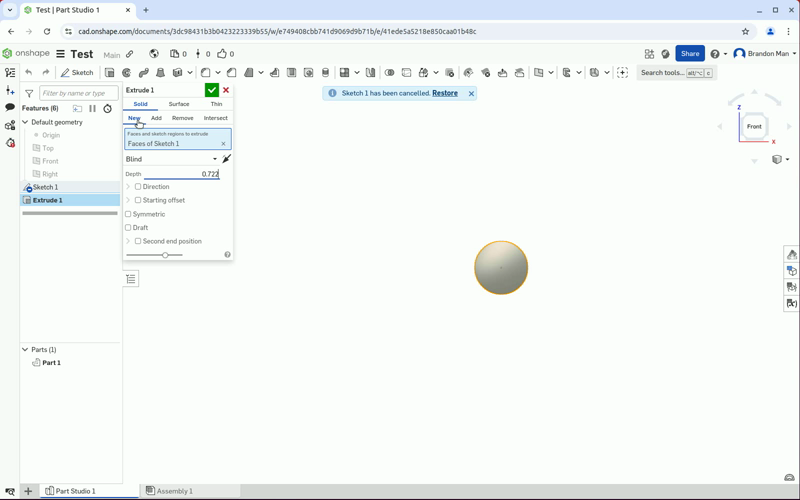
key(enter)
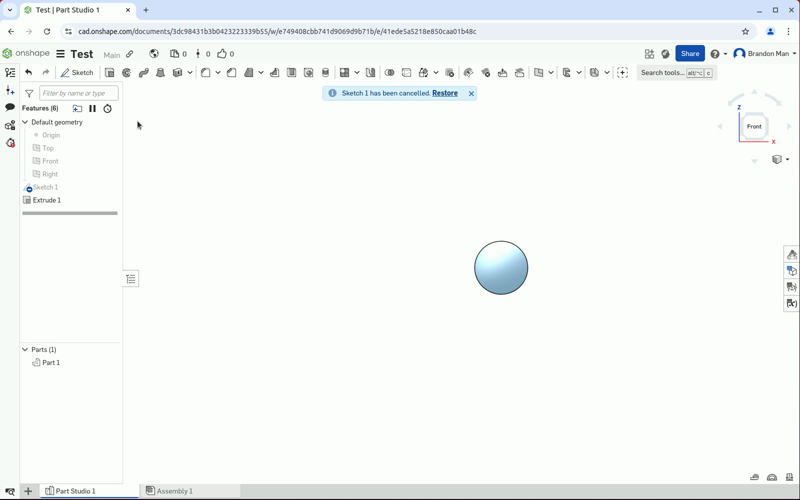
key(shift+h)
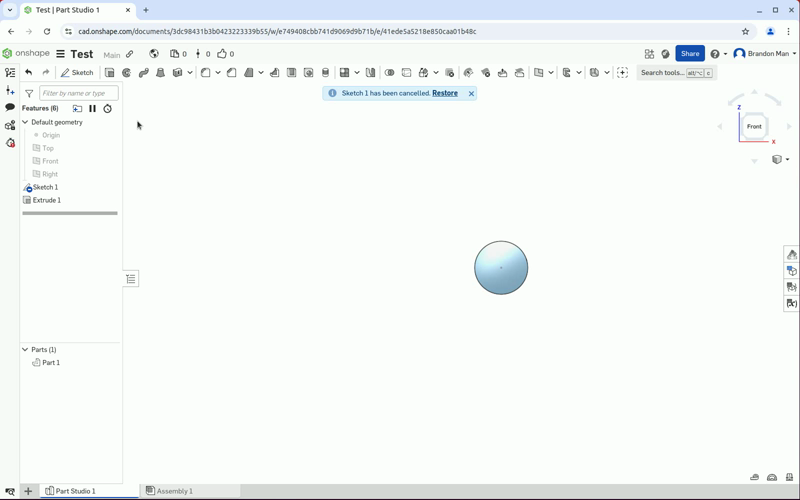
key(shift+h)
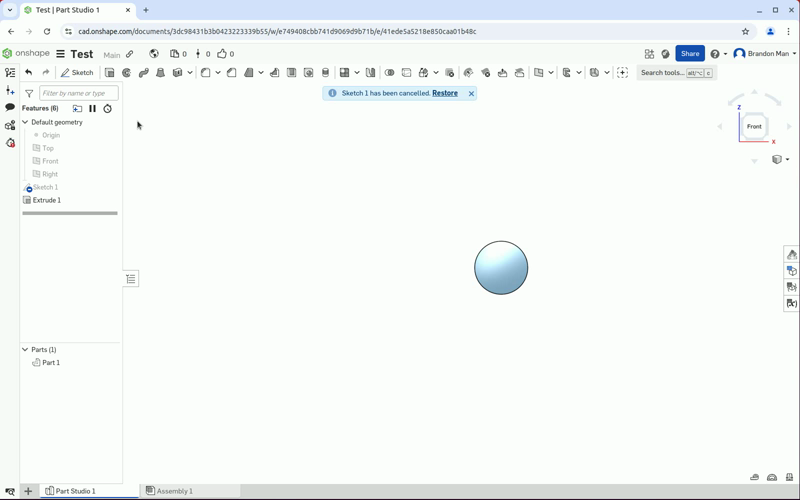
mouse_move(73, 189)
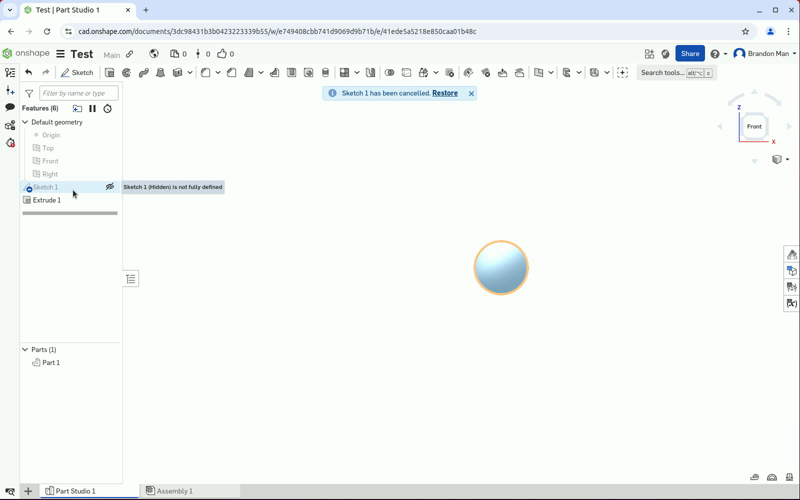
click(73, 189)
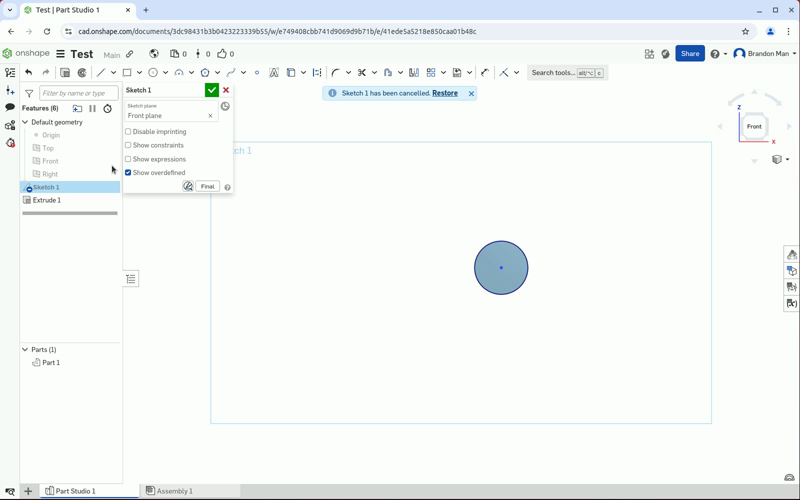
mouse_move(229, 92)
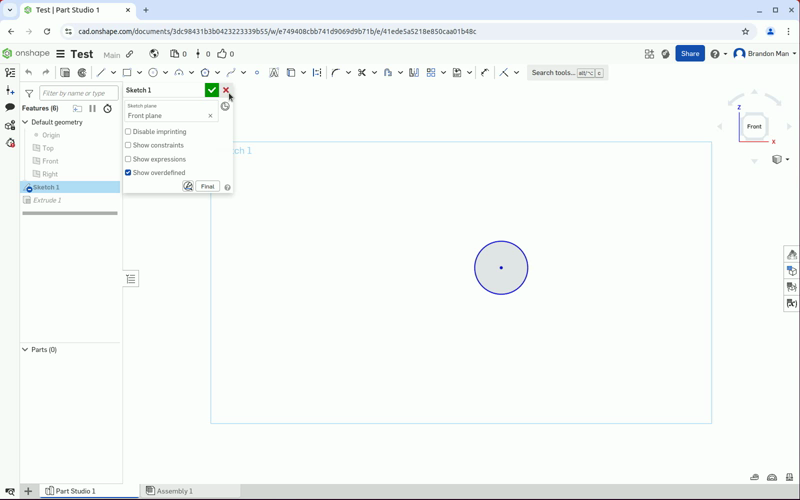
click(229, 92)
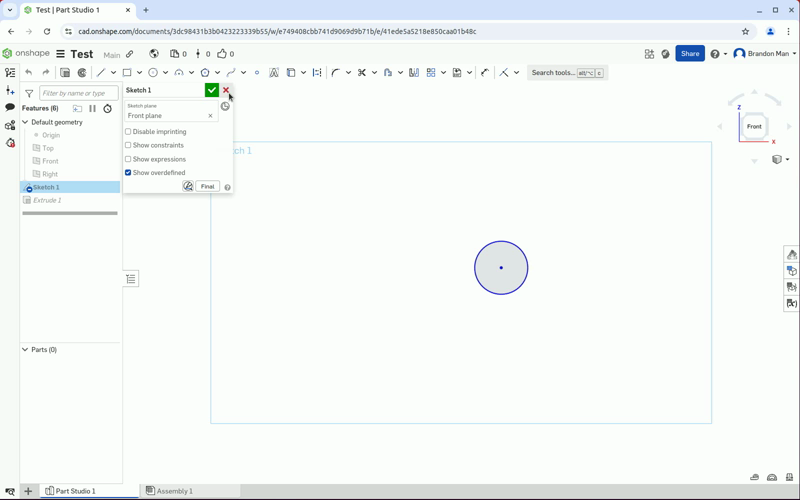
key(shift+s)
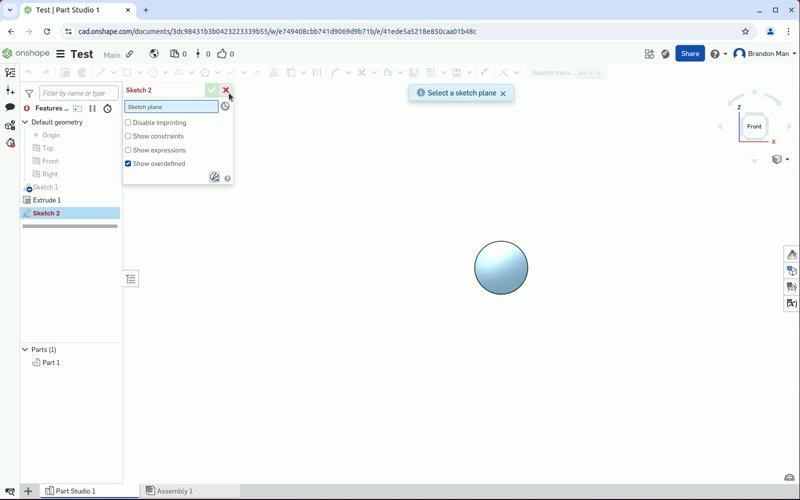
mouse_move(73, 163)
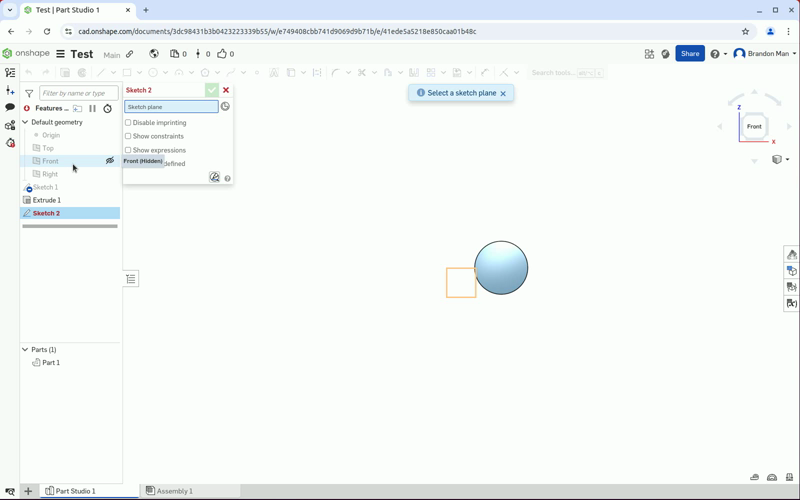
click(73, 163)
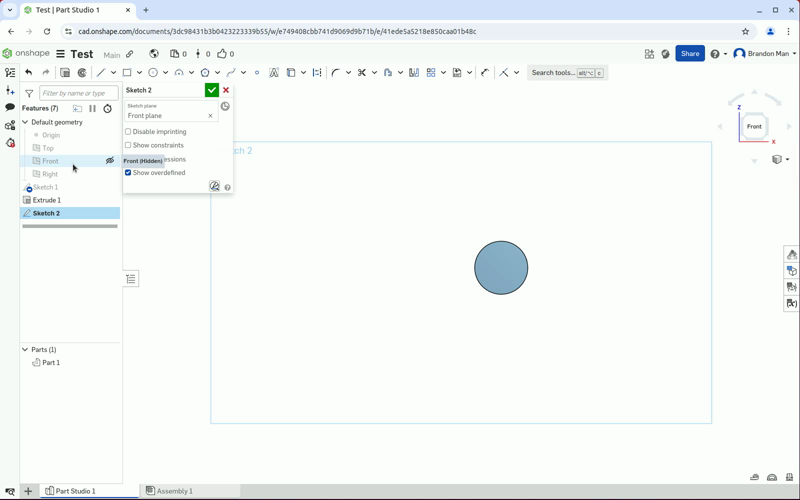
mouse_move(73, 352)
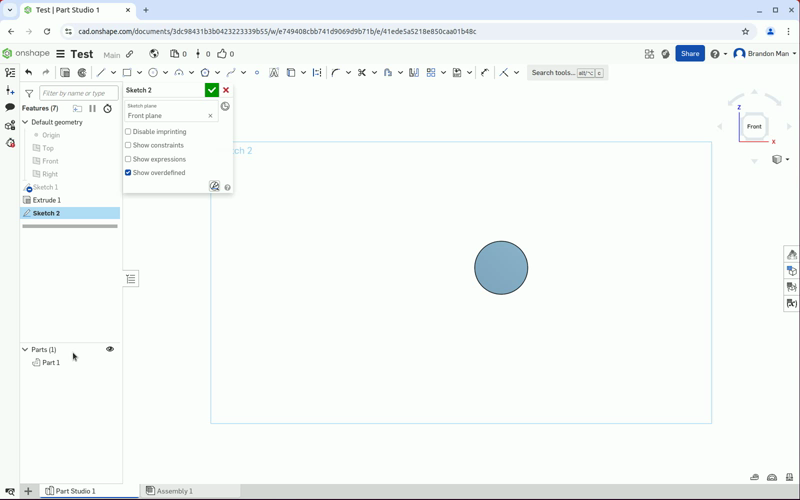
key(y)
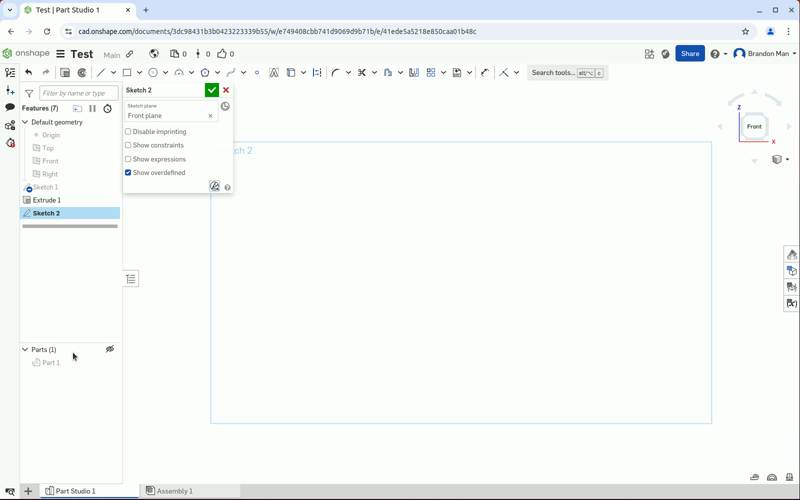
key(c)
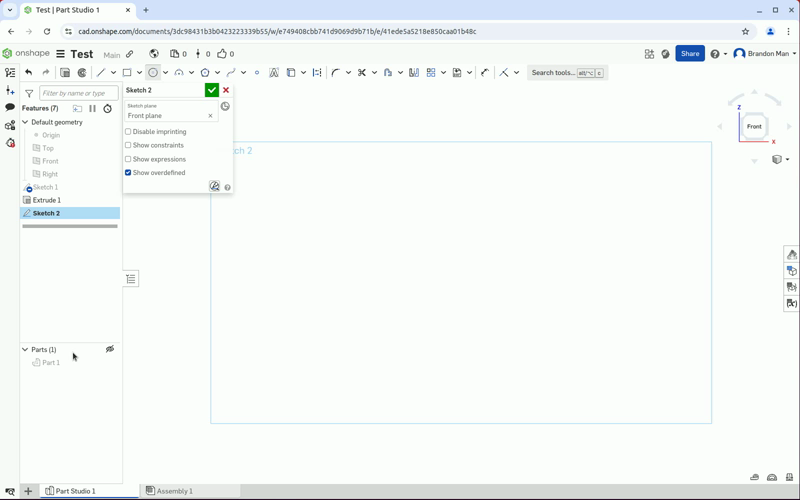
key_down(shift)
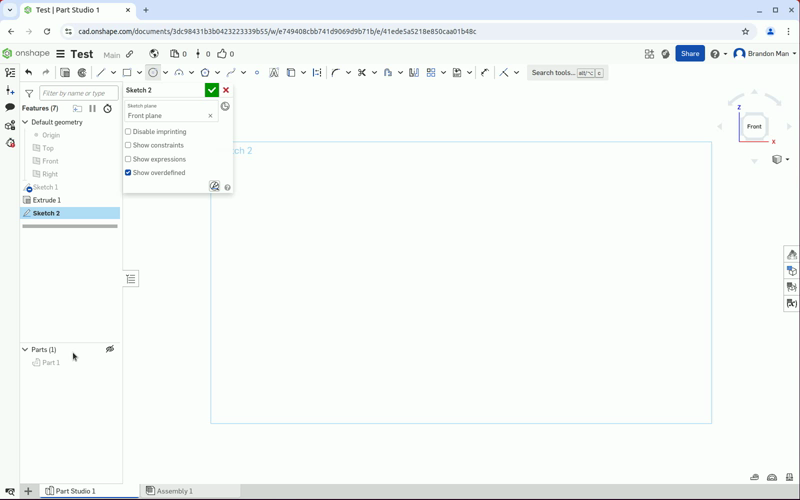
mouse_move(551, 273)
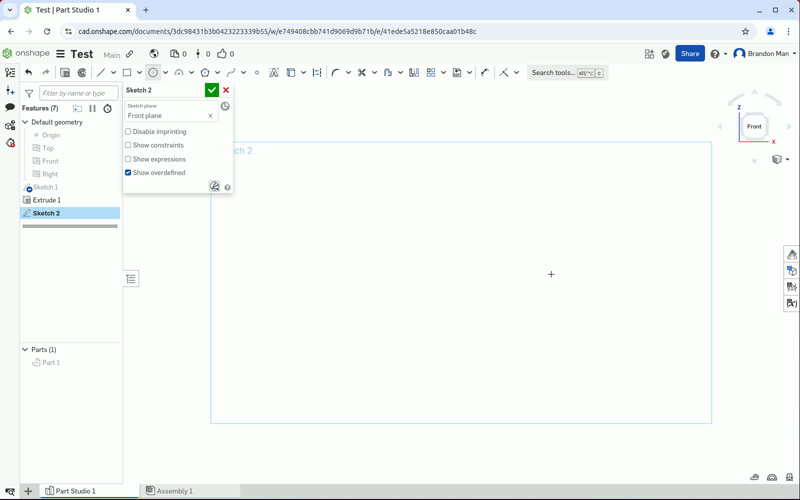
click(551, 273)
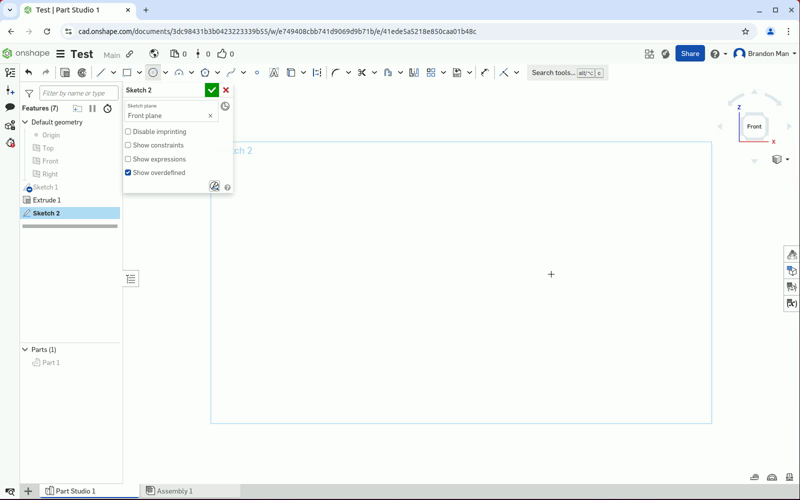
key_up(shift)
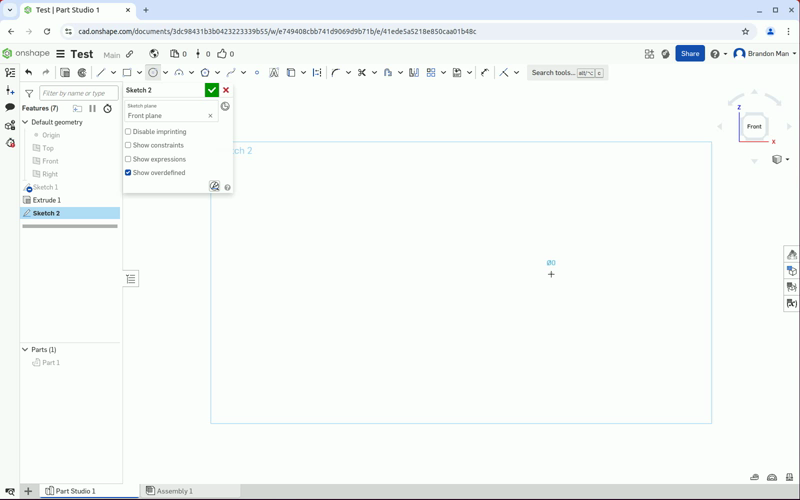
mouse_move(574, 273)
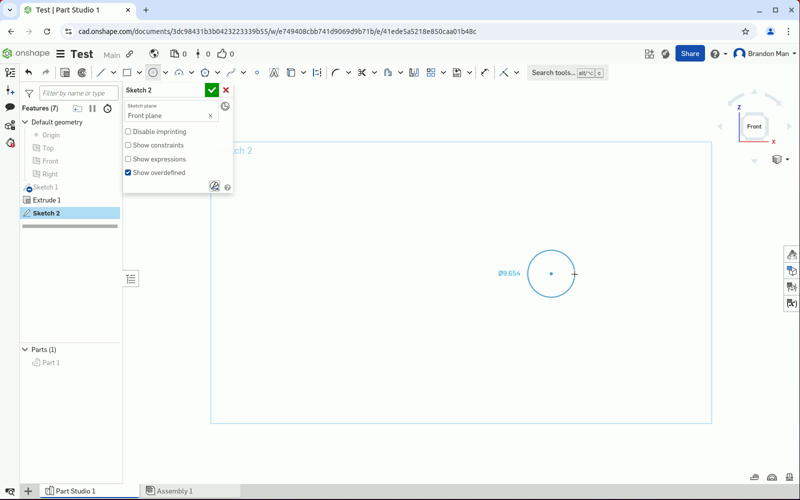
click(574, 273)
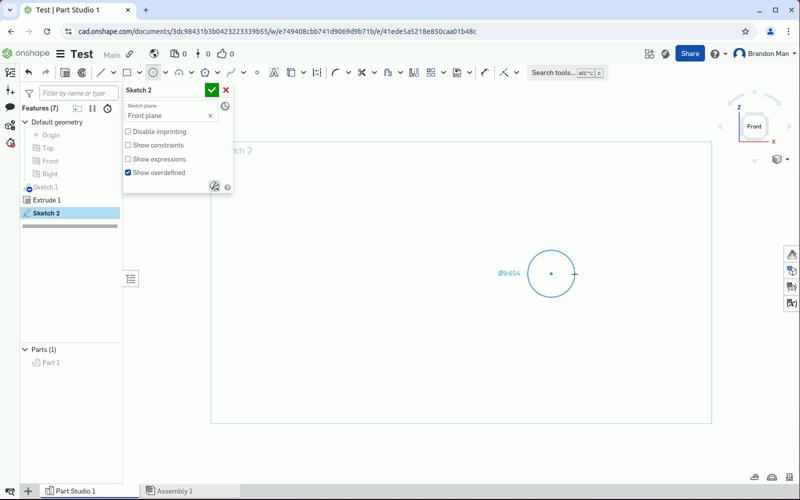
key(esc)
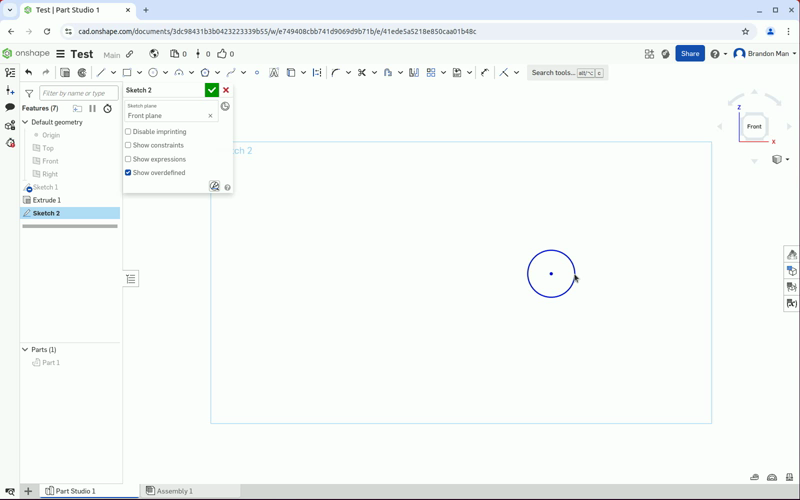
mouse_move(558, 293)
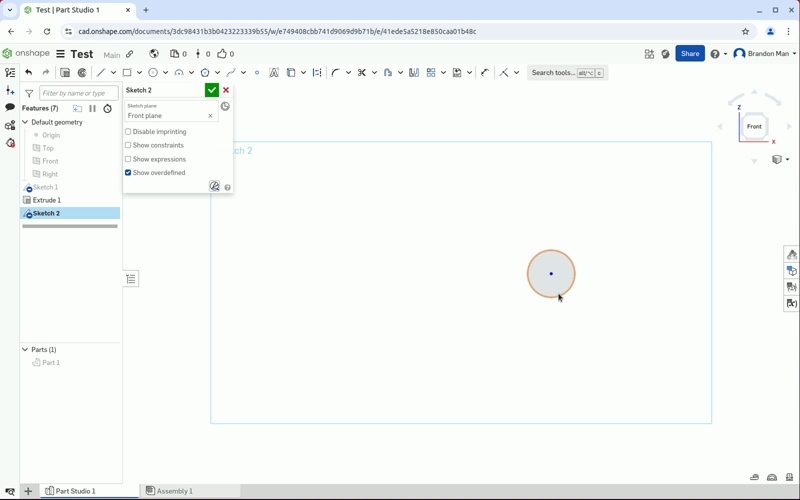
scroll(6)
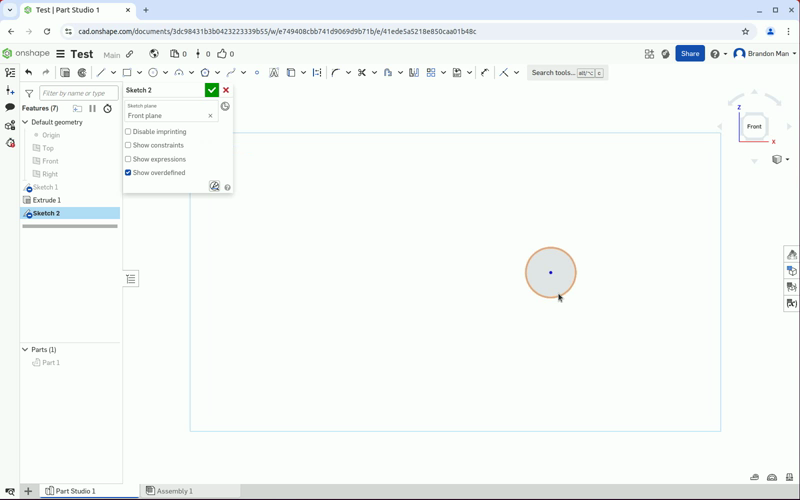
scroll(6)
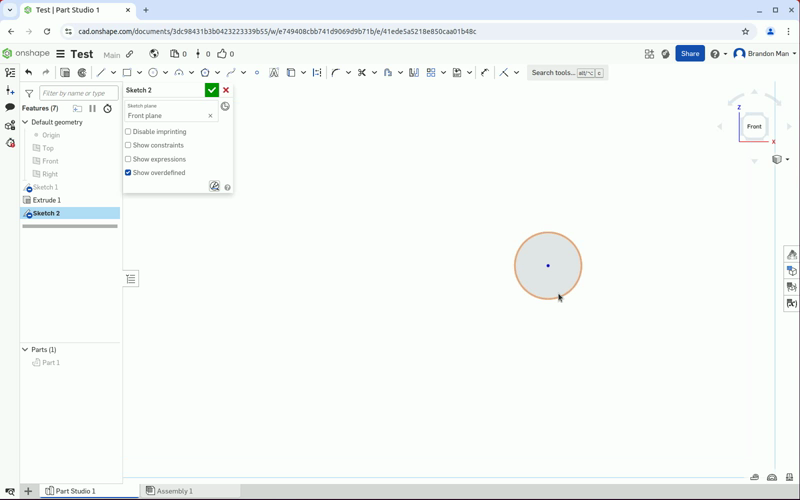
scroll(6)
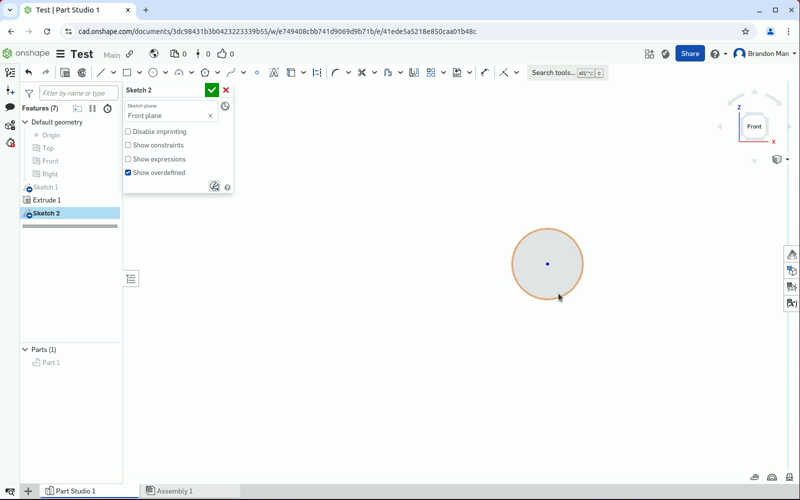
scroll(6)
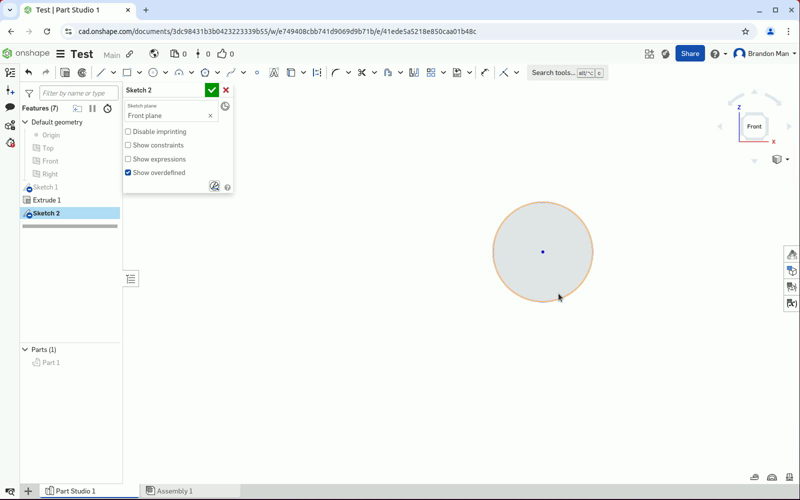
scroll(6)
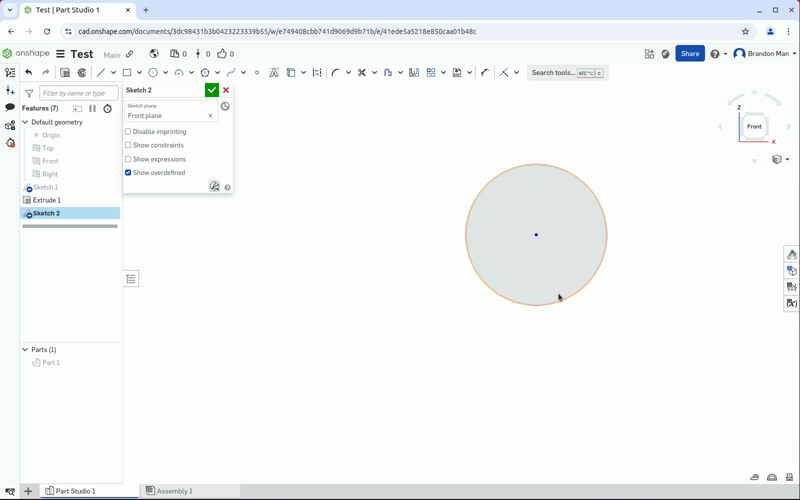
scroll(6)
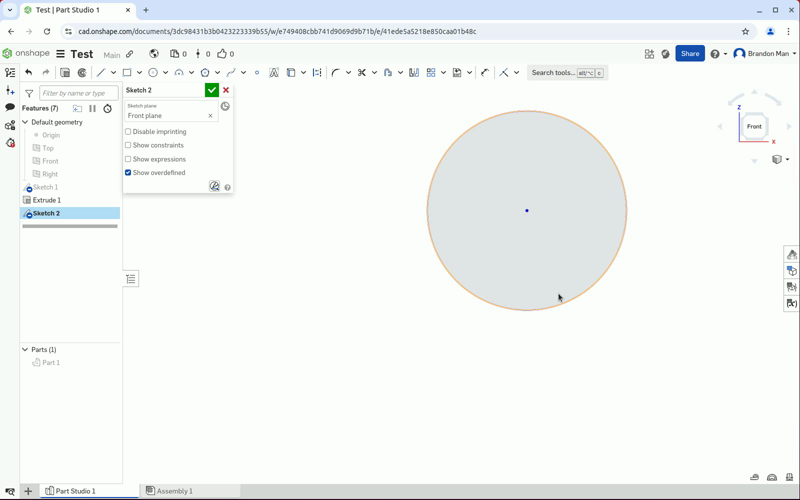
scroll(6)
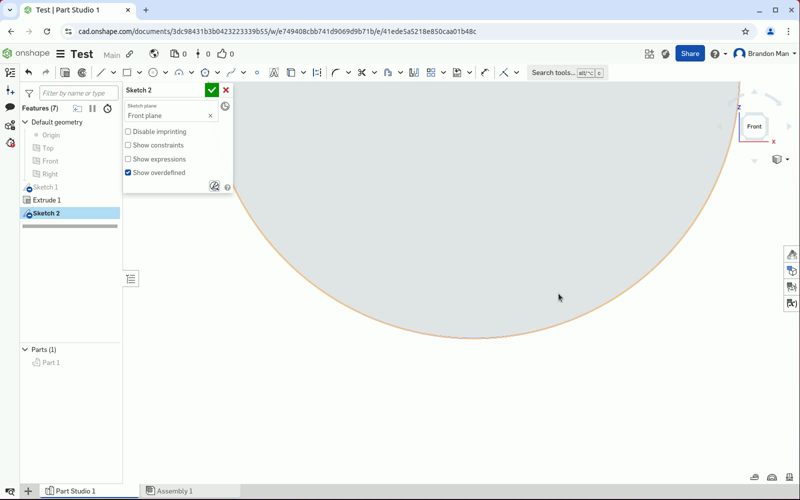
click(558, 293)
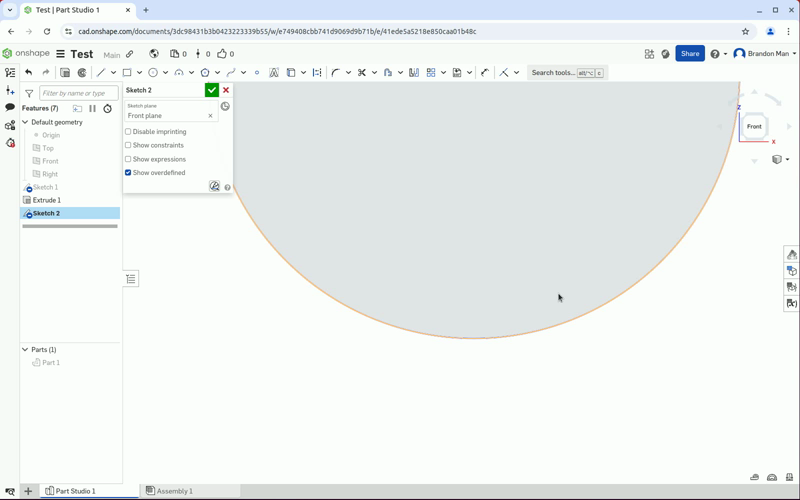
scroll(-6)
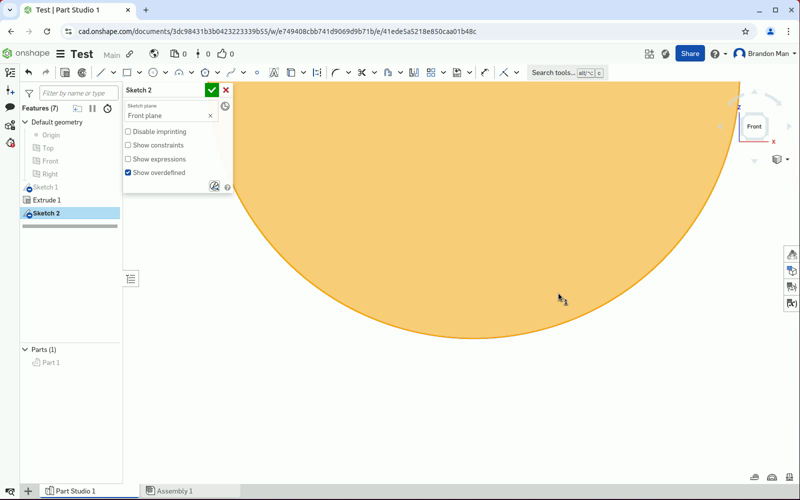
scroll(-6)
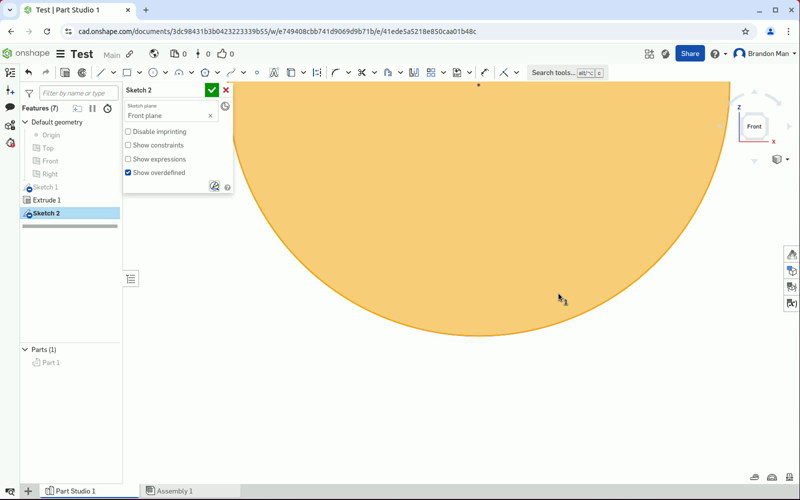
scroll(-6)
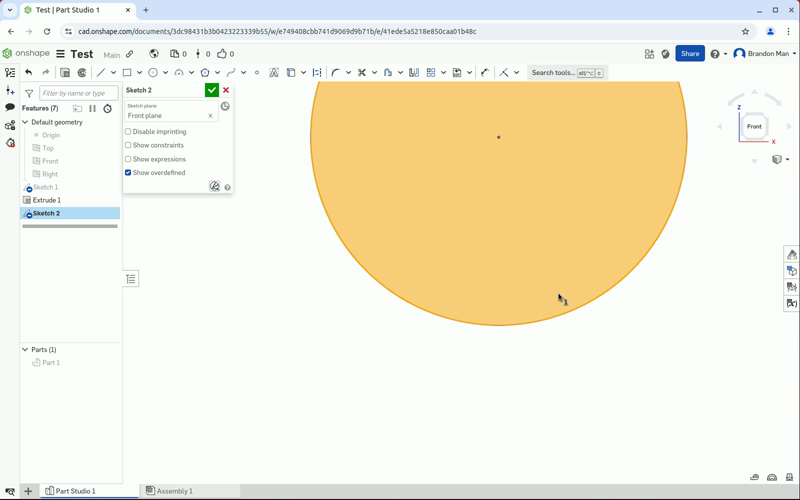
scroll(-6)
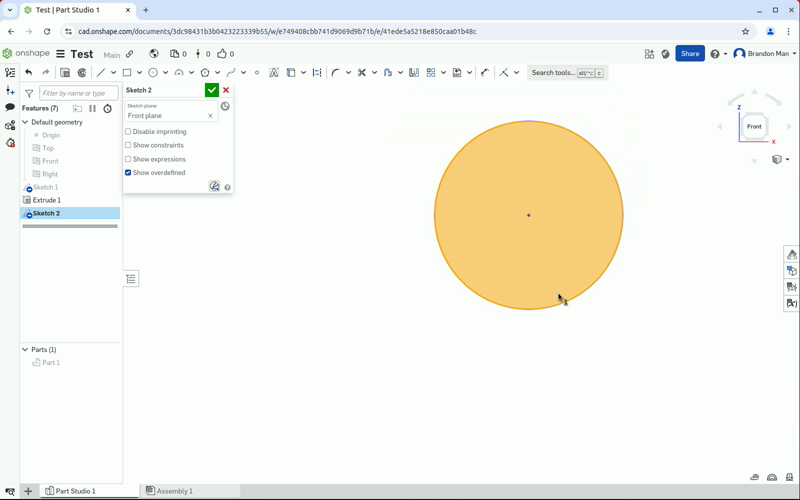
scroll(-6)
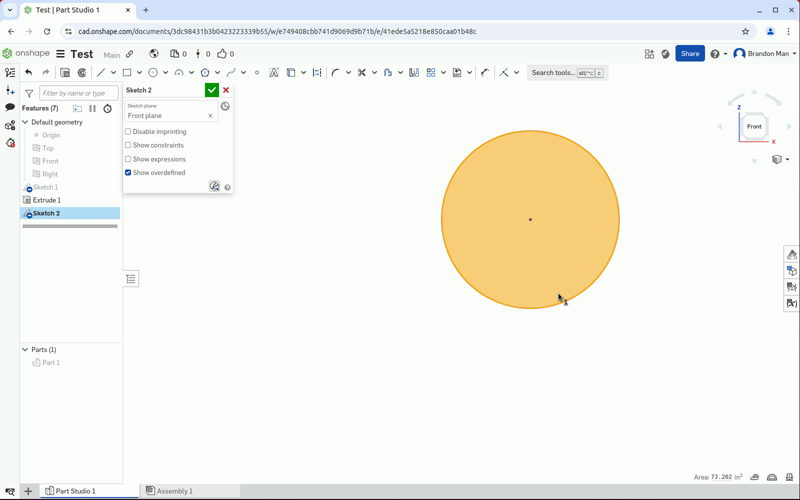
scroll(-6)
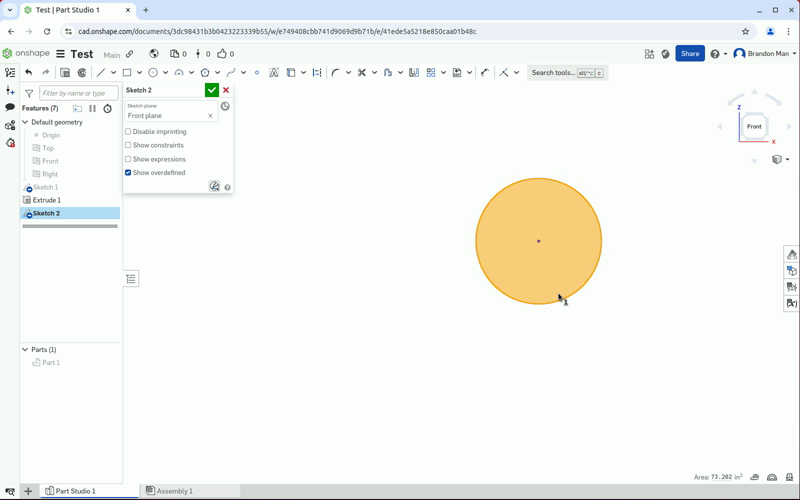
scroll(-6)
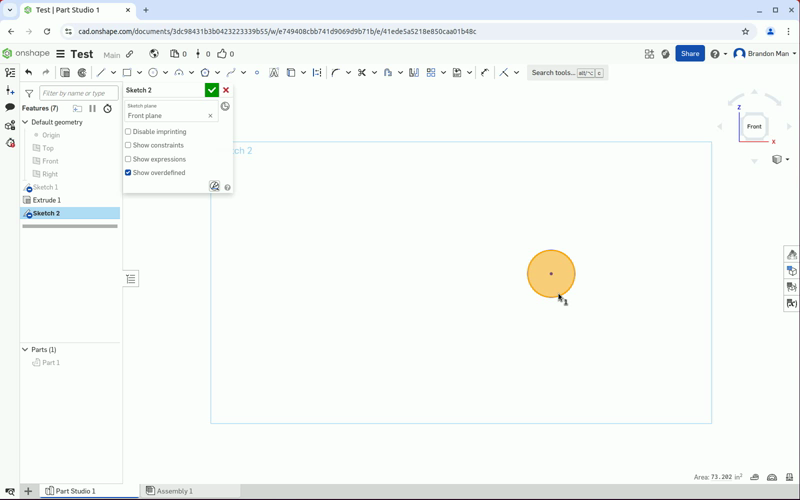
mouse_move(73, 352)
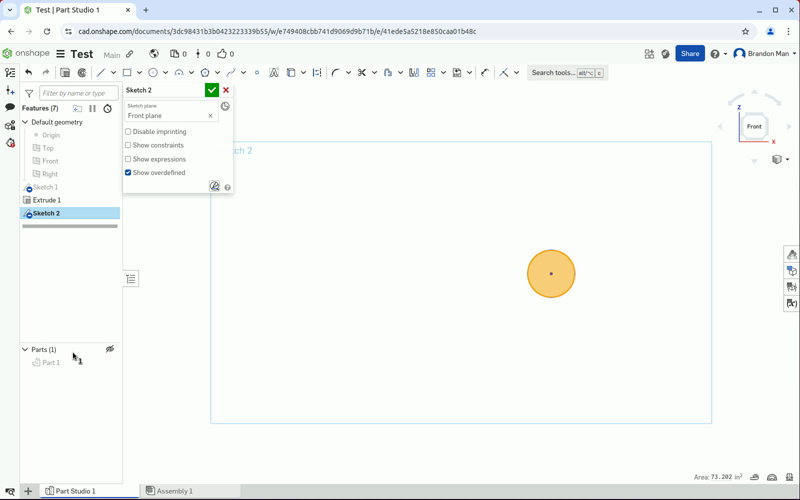
key(shift+y)
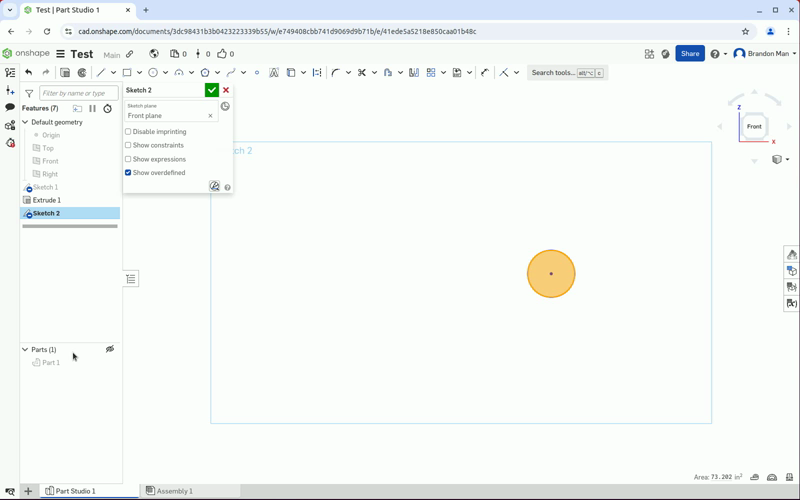
key(shift+e)
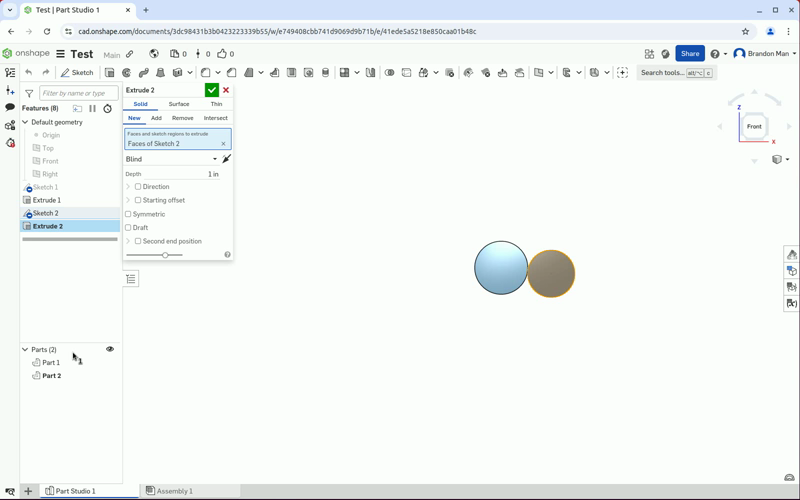
mouse_move(143, 106)
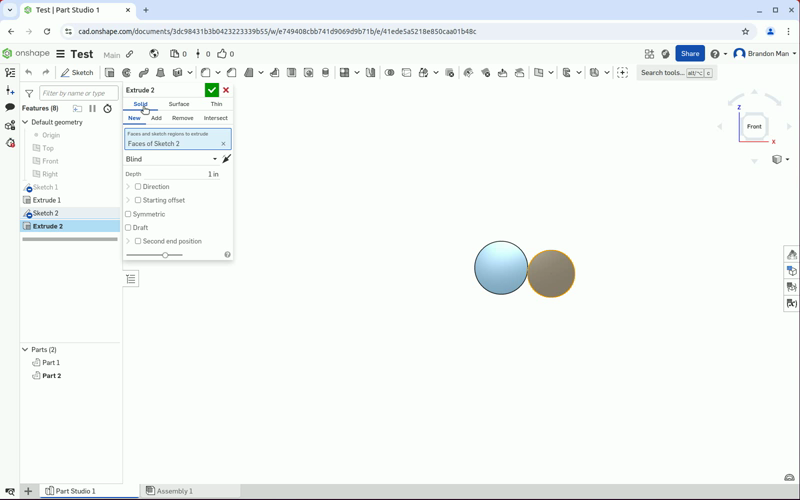
click(143, 106)
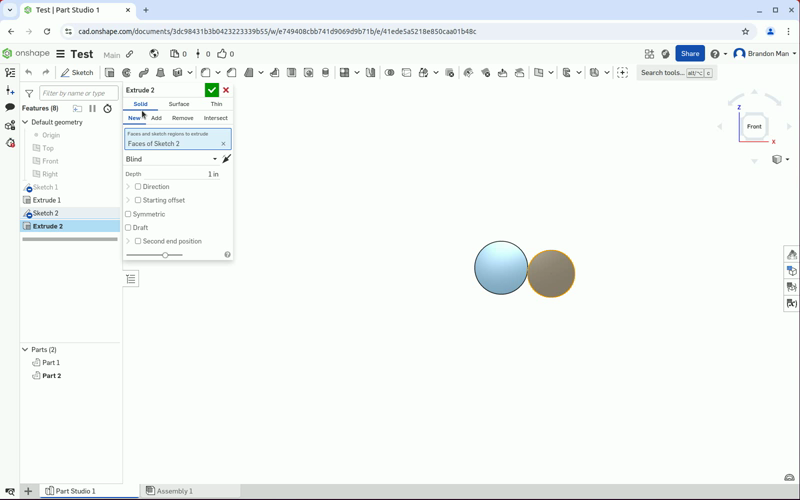
mouse_move(137, 120)
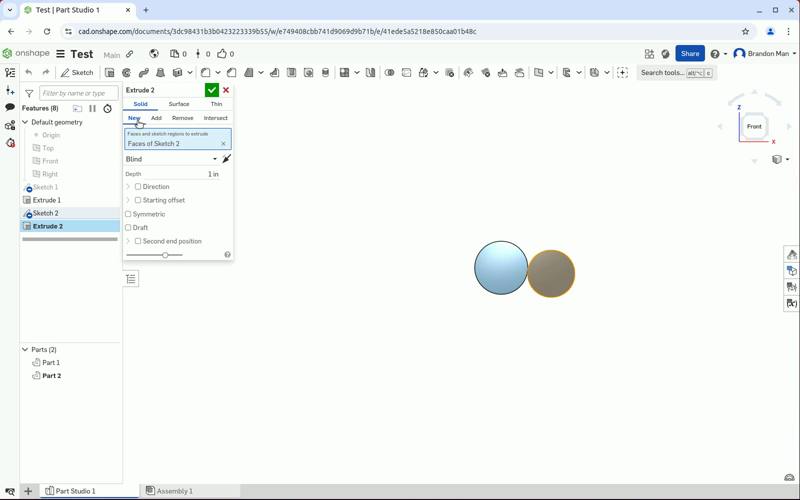
click(137, 120)
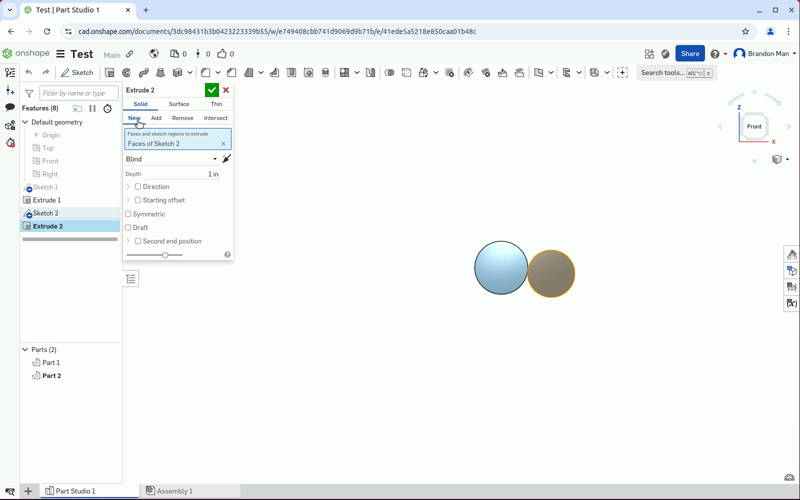
key(tab, 4)
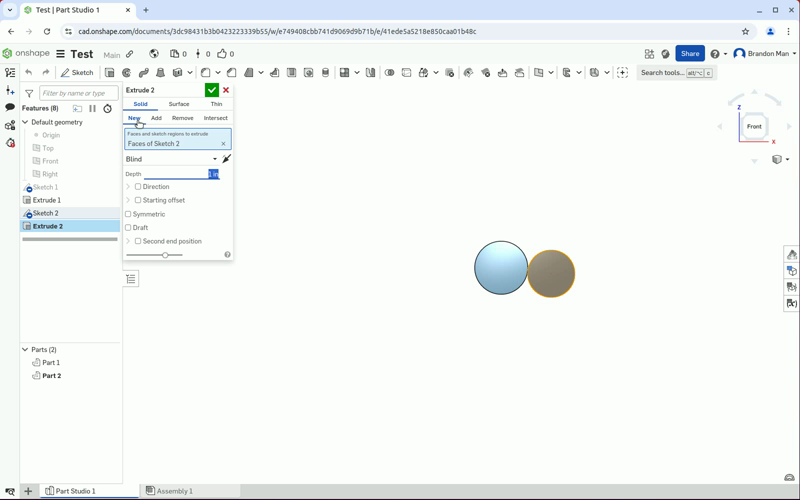
text(0.722)
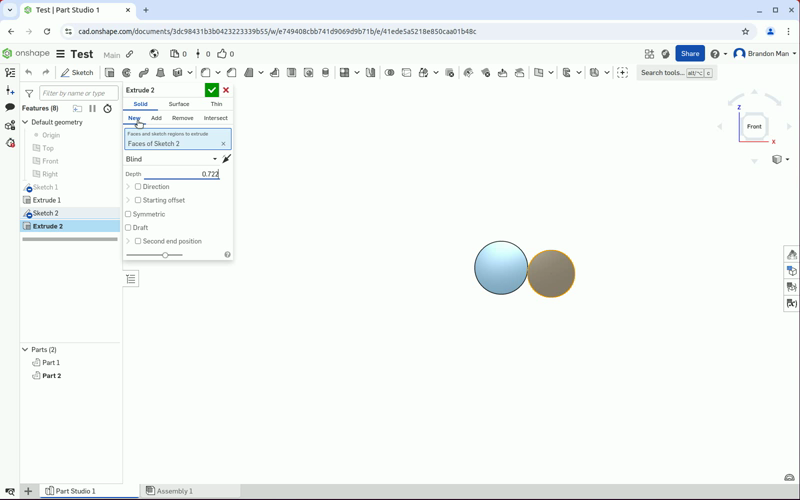
key(enter)
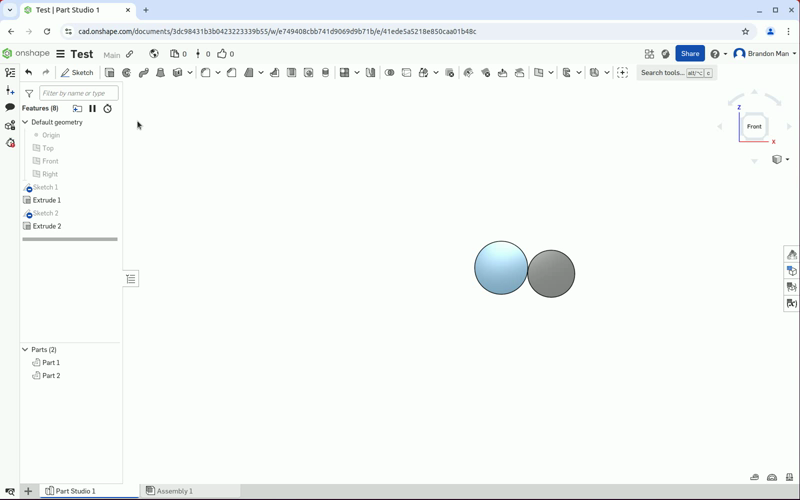
key(shift+h)
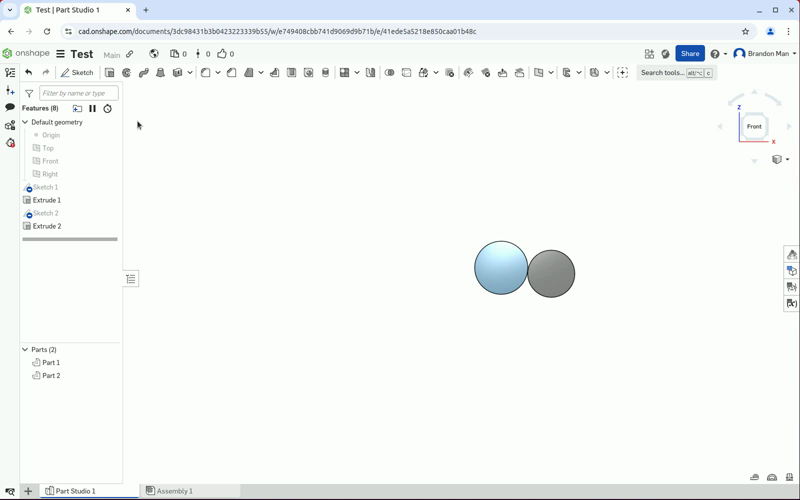
key(shift+h)
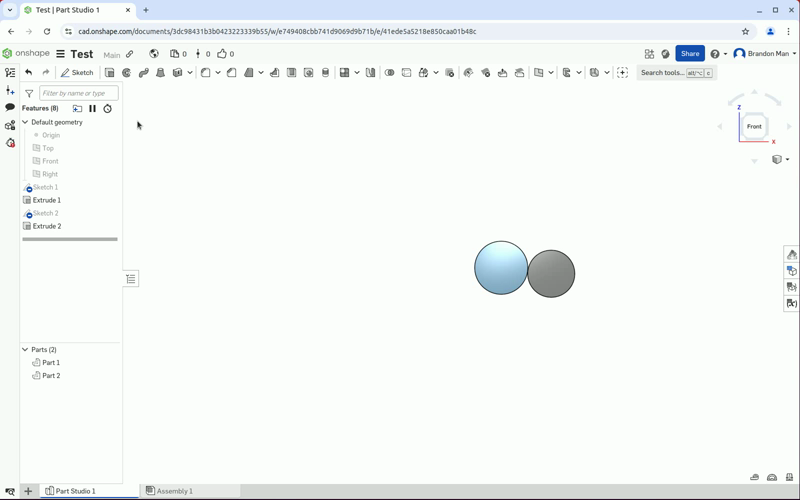
mouse_move(73, 189)
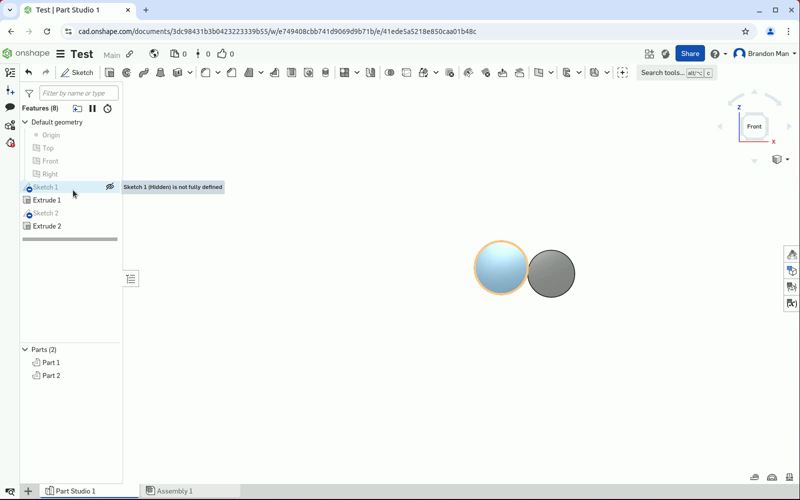
click(73, 189)
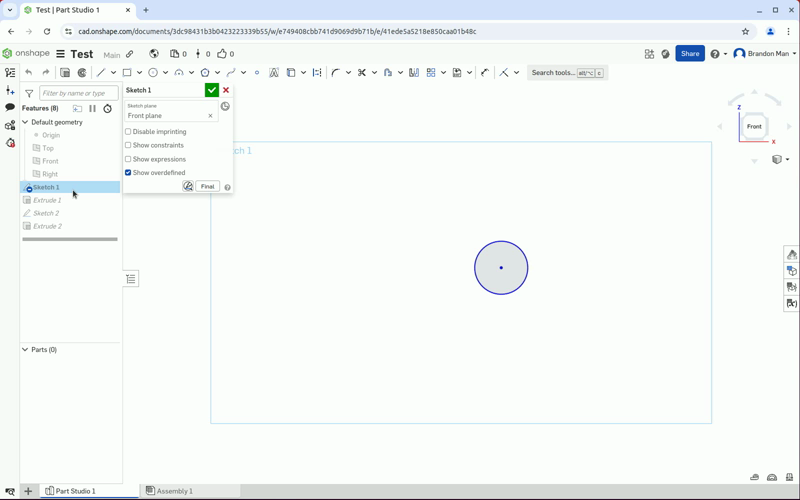
mouse_move(229, 92)
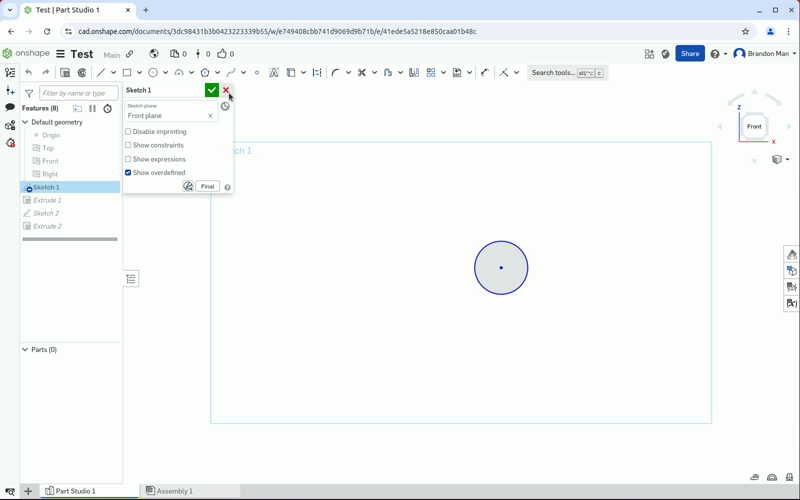
click(229, 92)
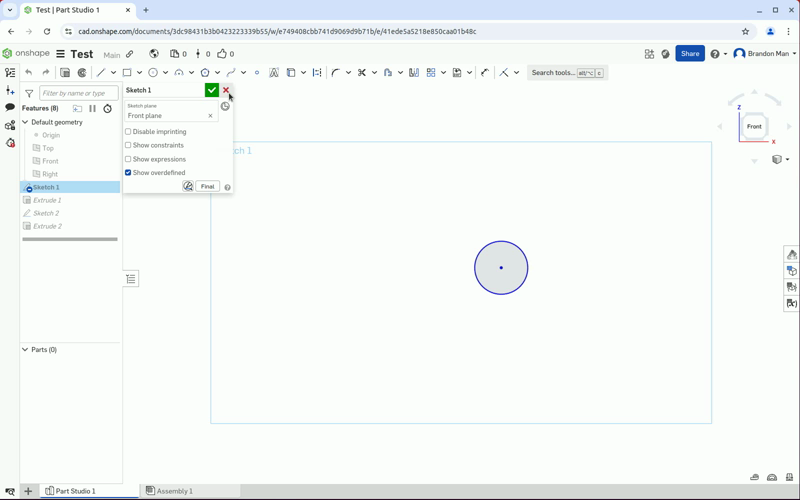
key(shift+s)
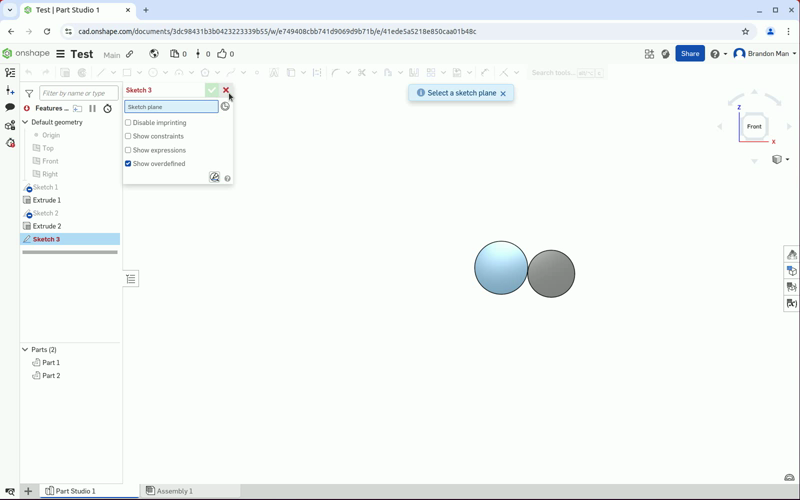
mouse_move(73, 163)
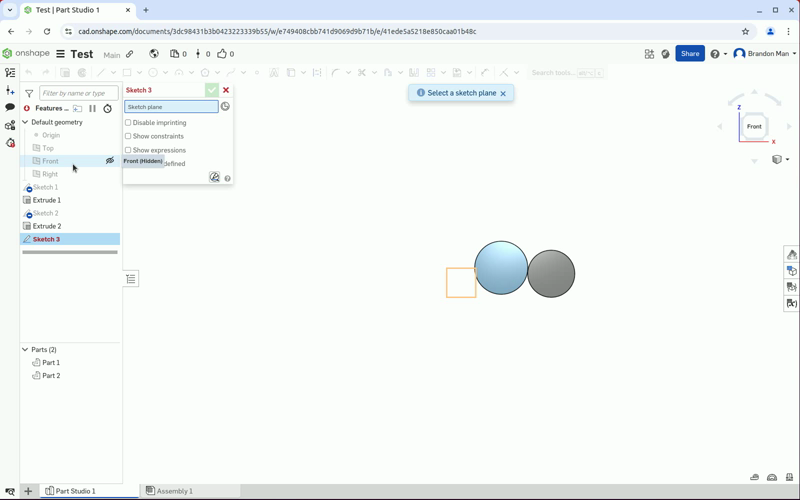
click(73, 163)
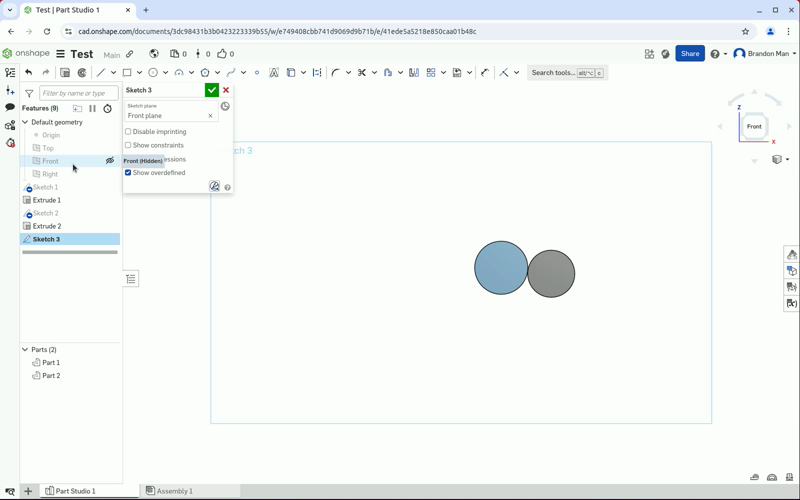
mouse_move(73, 352)
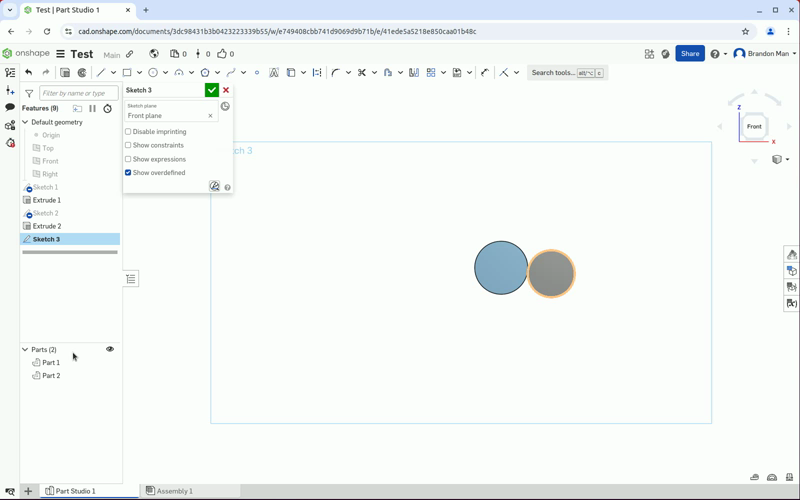
key(y)
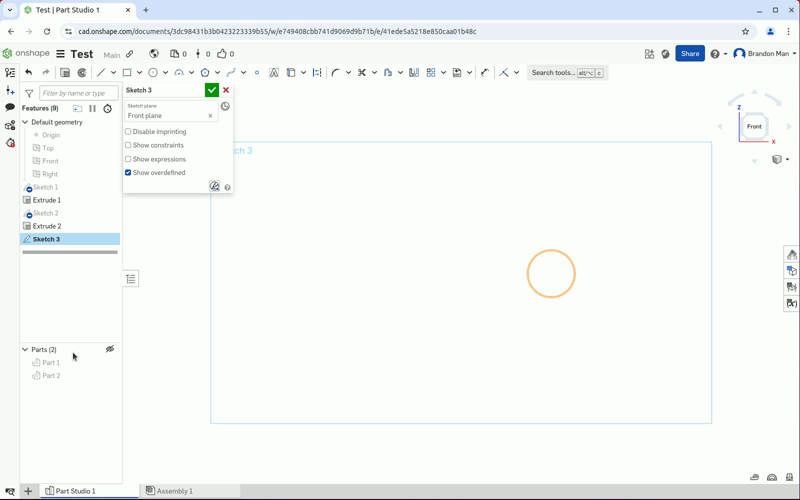
key(c)
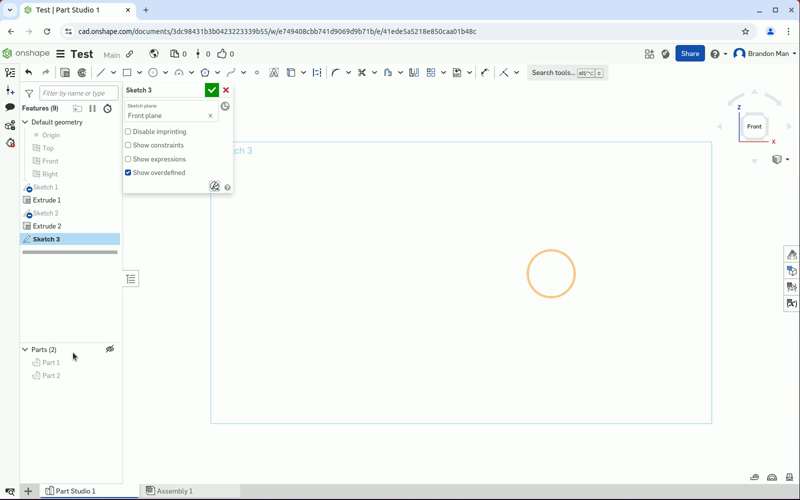
key_down(shift)
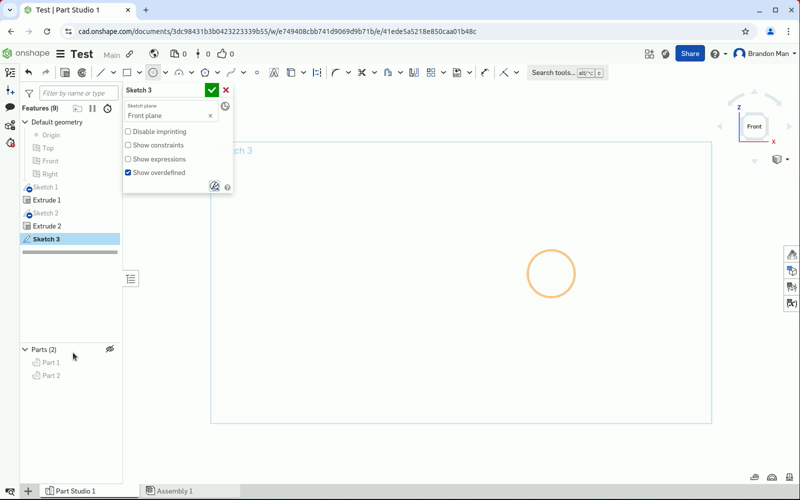
mouse_move(552, 341)
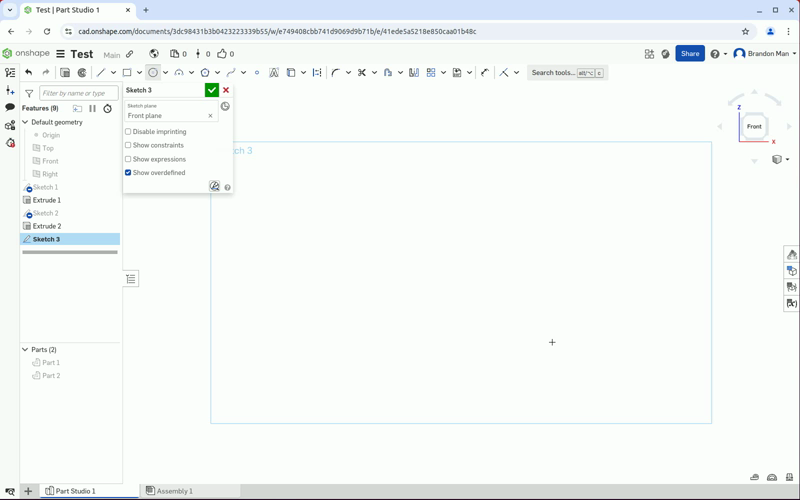
click(552, 341)
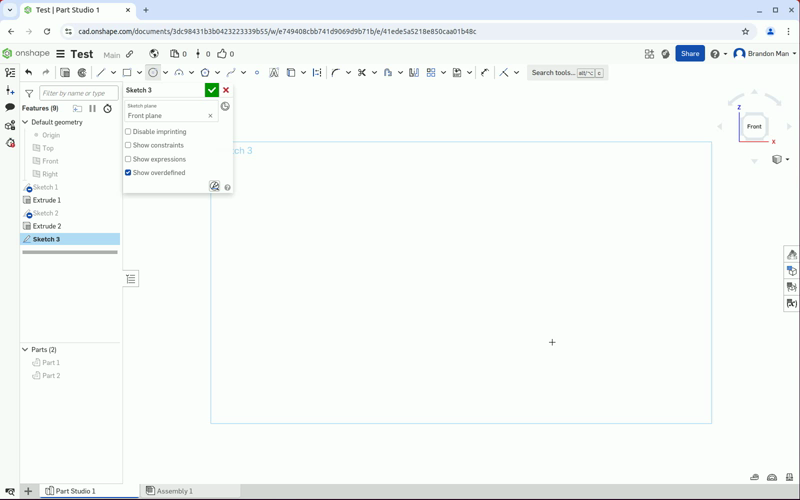
key_up(shift)
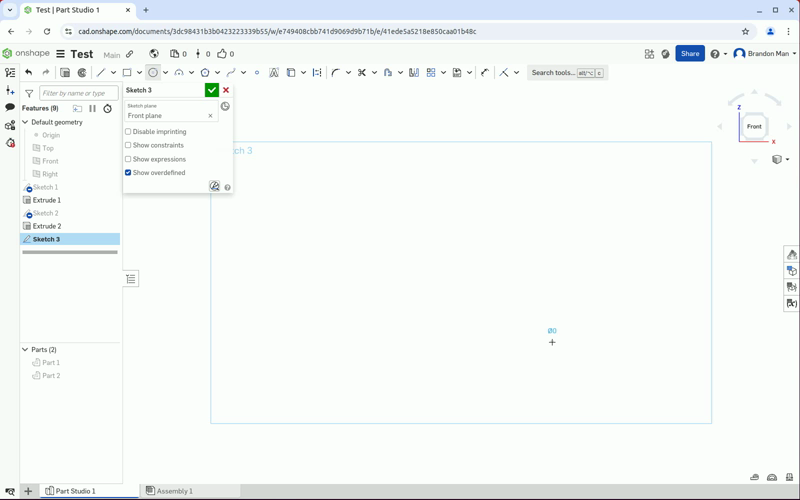
mouse_move(572, 341)
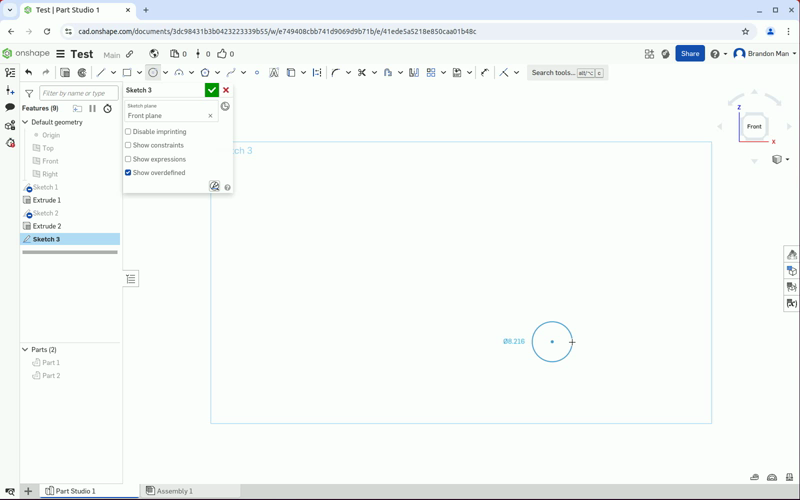
click(572, 341)
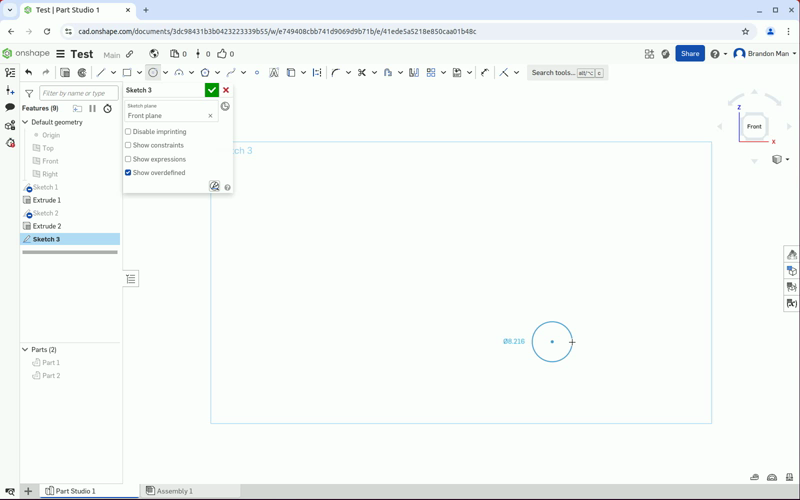
key(esc)
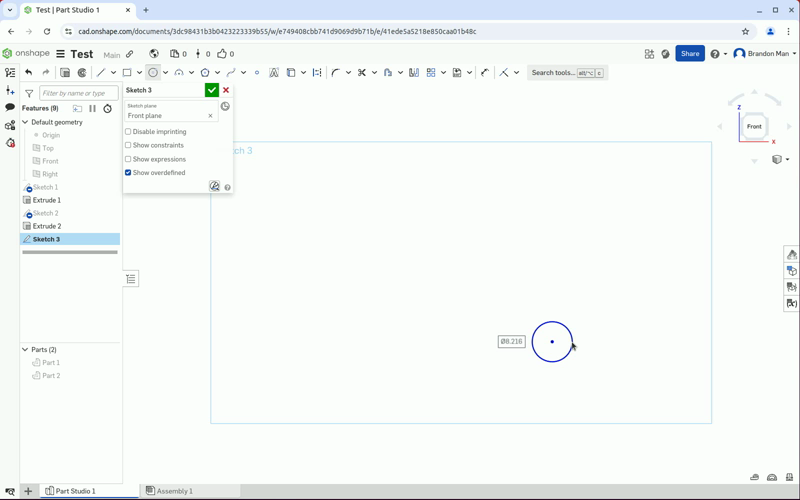
mouse_move(557, 332)
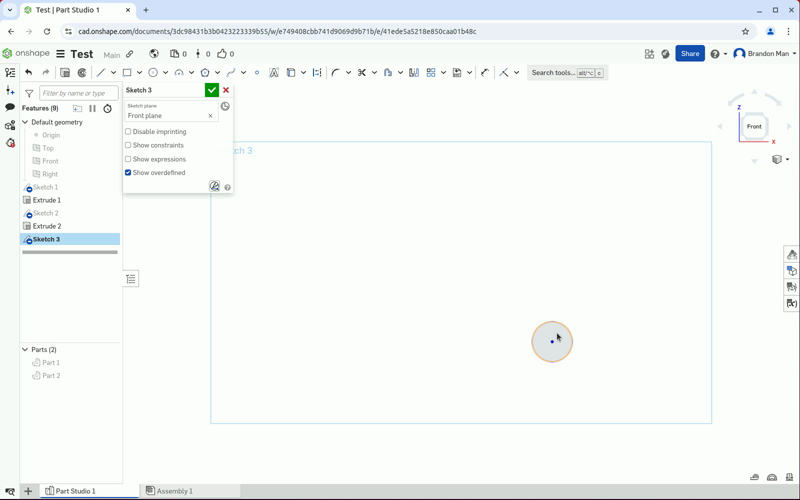
scroll(6)
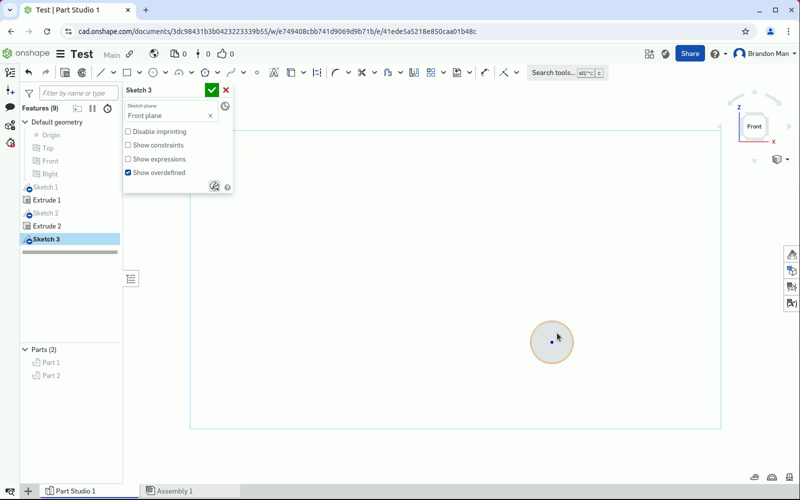
scroll(6)
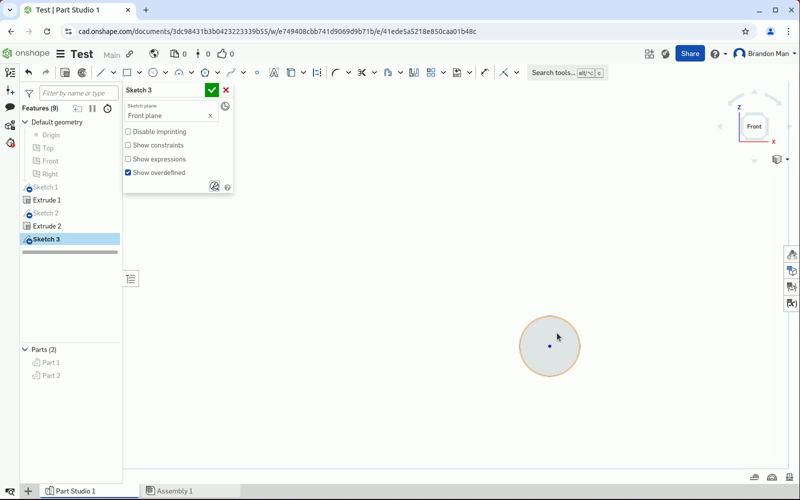
scroll(6)
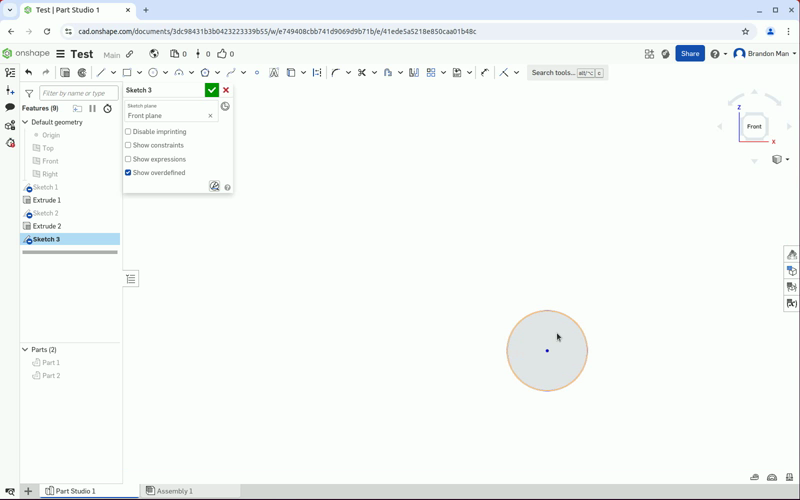
scroll(6)
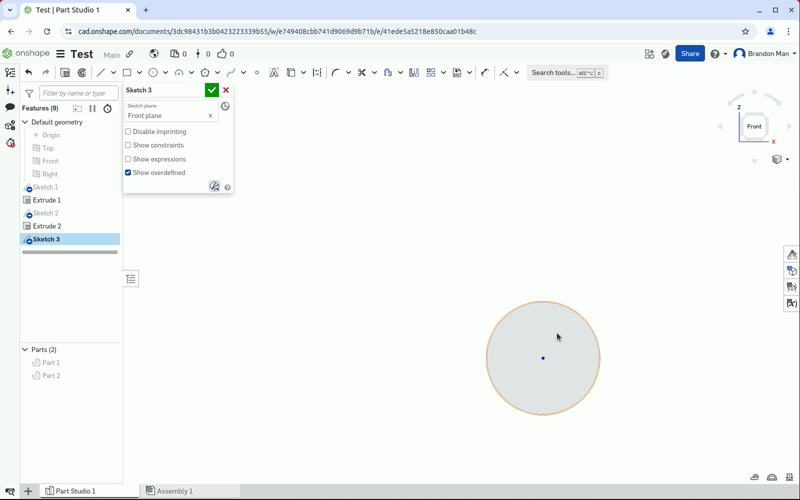
scroll(6)
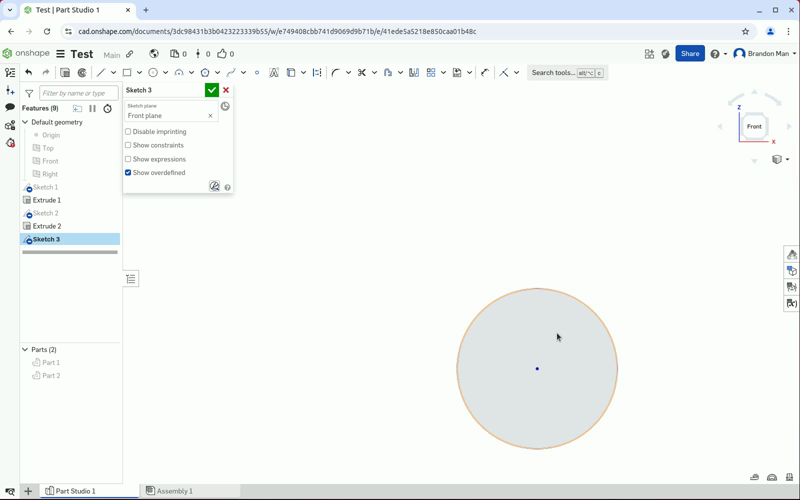
scroll(6)
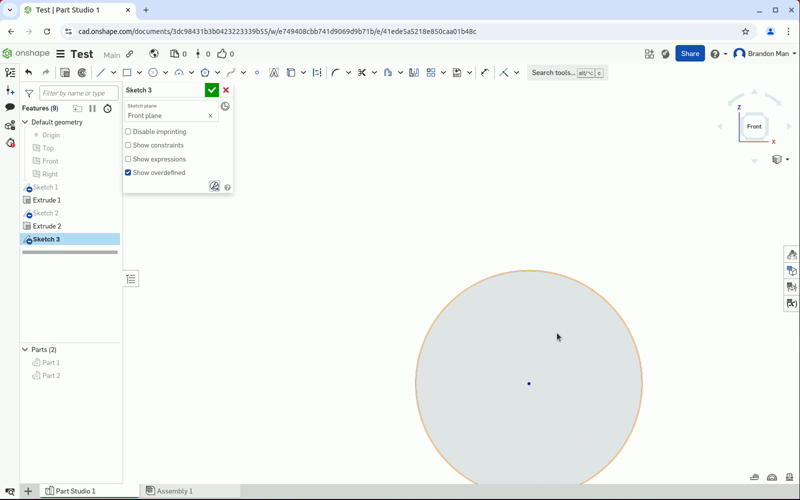
scroll(6)
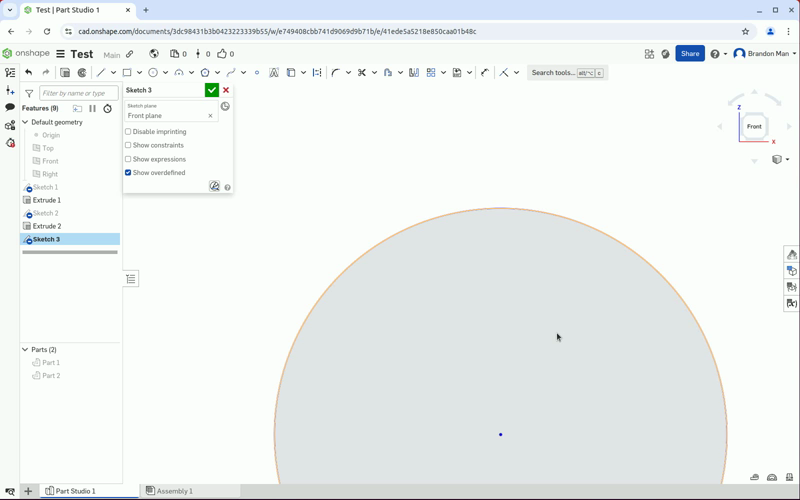
click(557, 332)
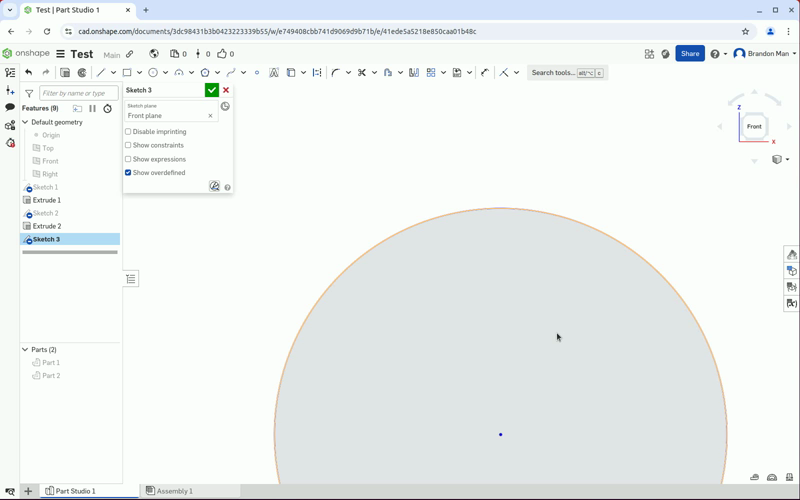
scroll(-6)
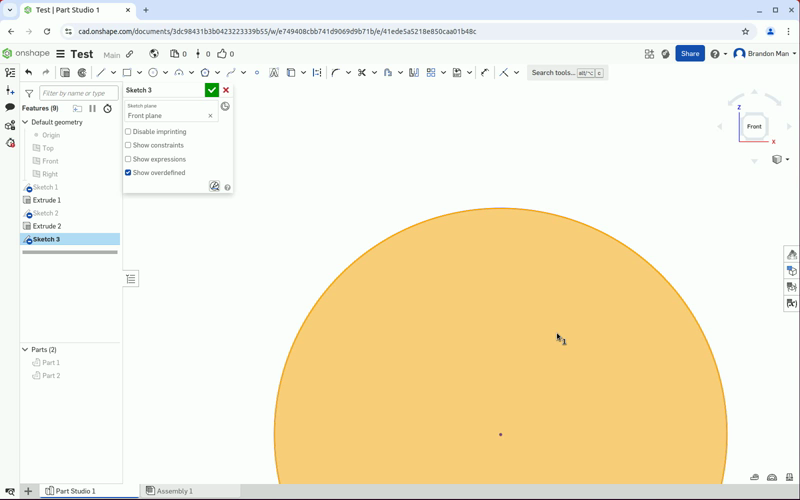
scroll(-6)
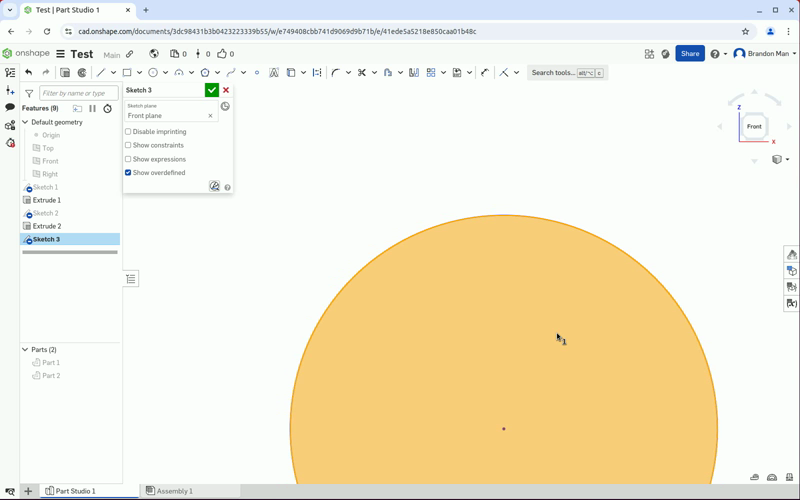
scroll(-6)
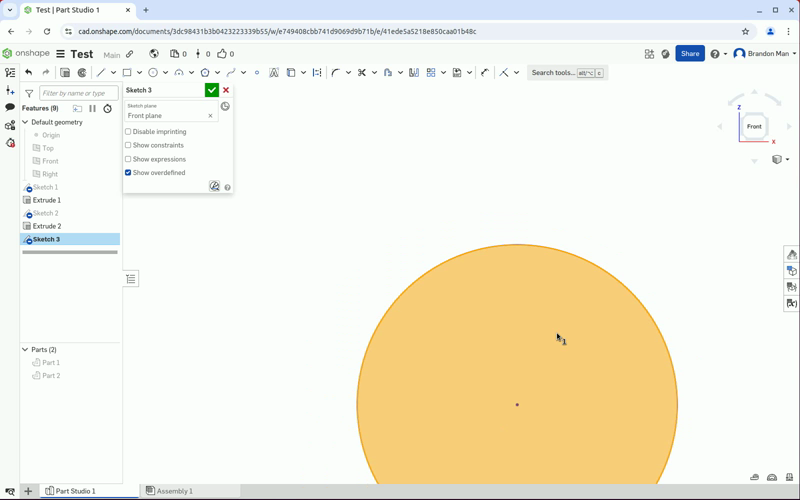
scroll(-6)
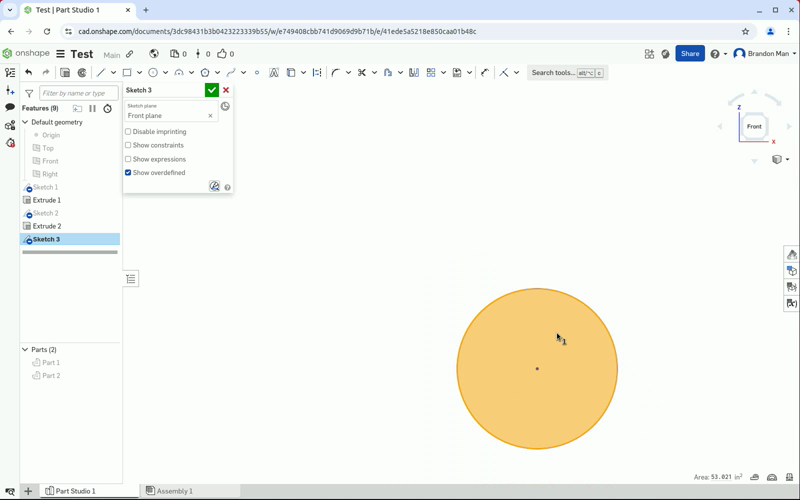
scroll(-6)
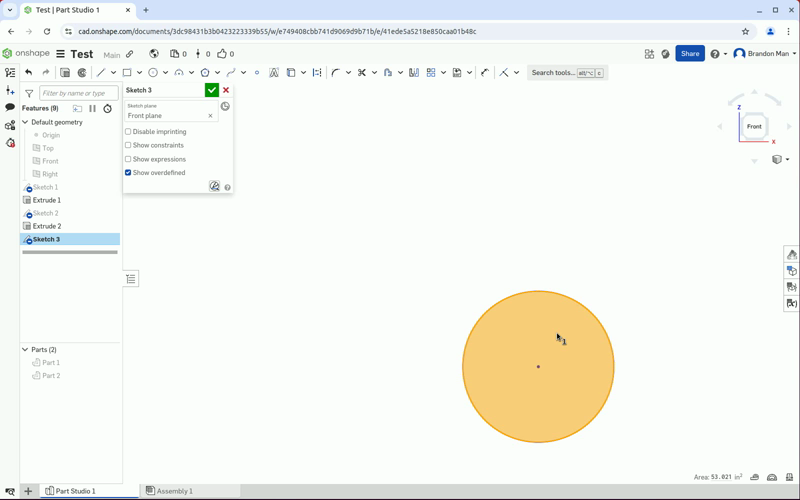
scroll(-6)
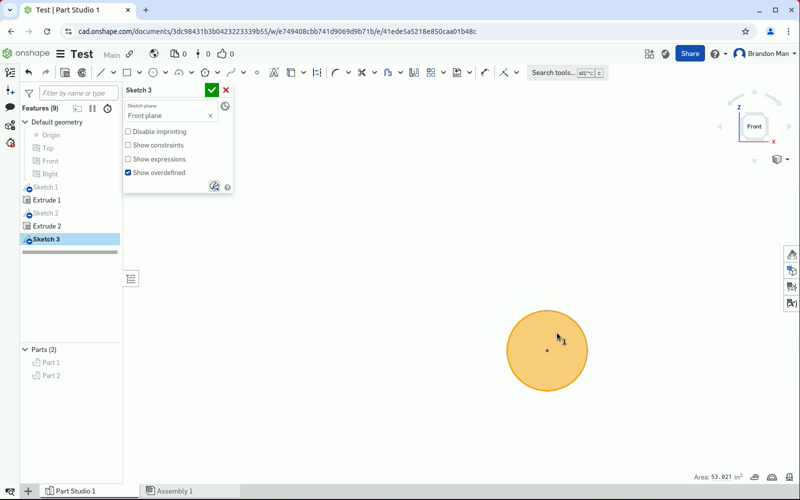
scroll(-6)
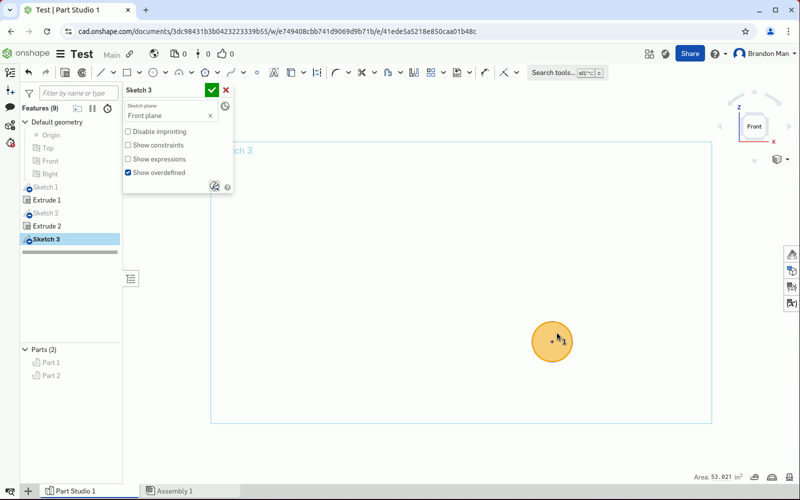
mouse_move(73, 352)
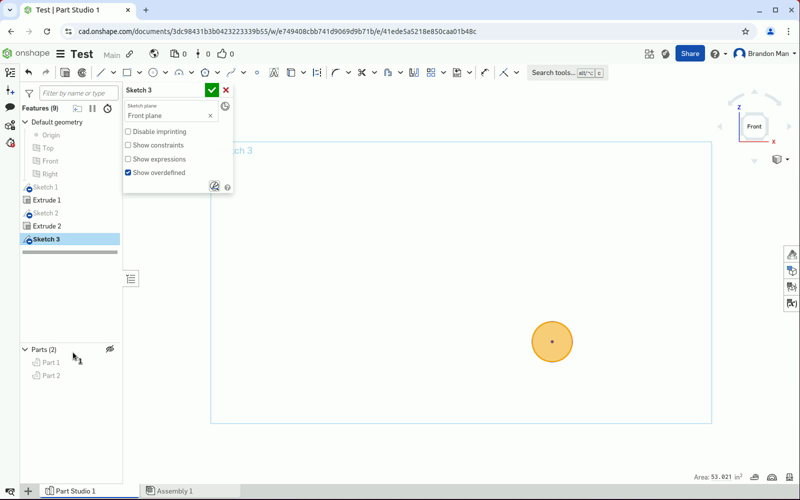
key(shift+y)
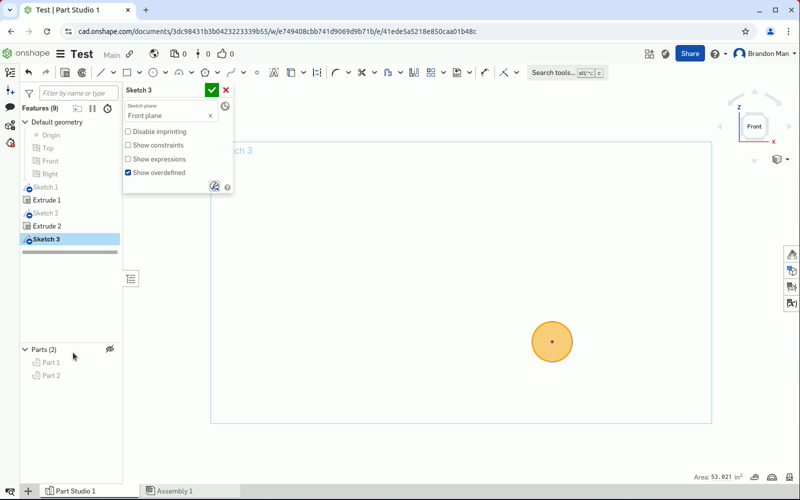
key(shift+e)
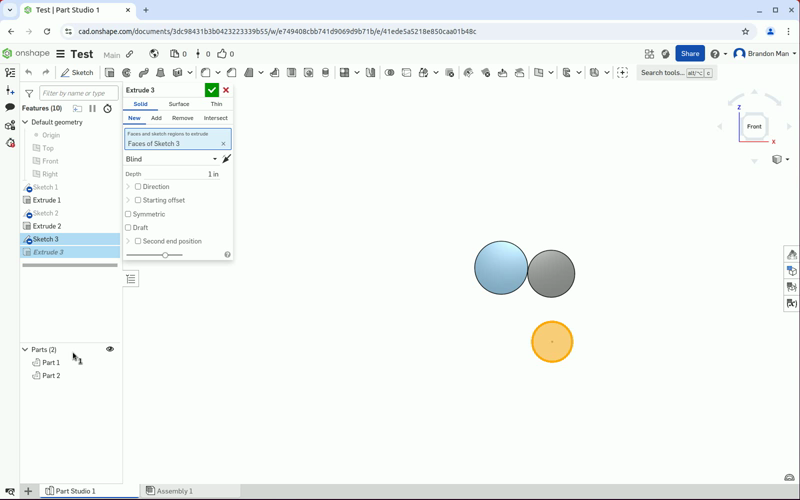
mouse_move(143, 106)
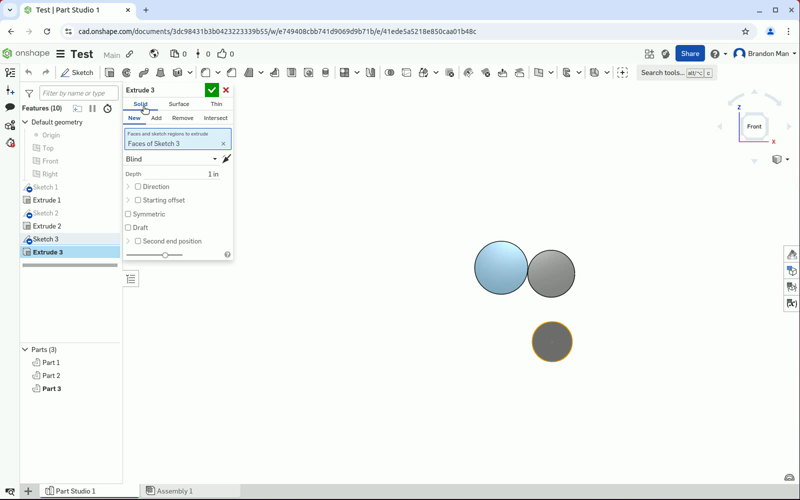
click(143, 106)
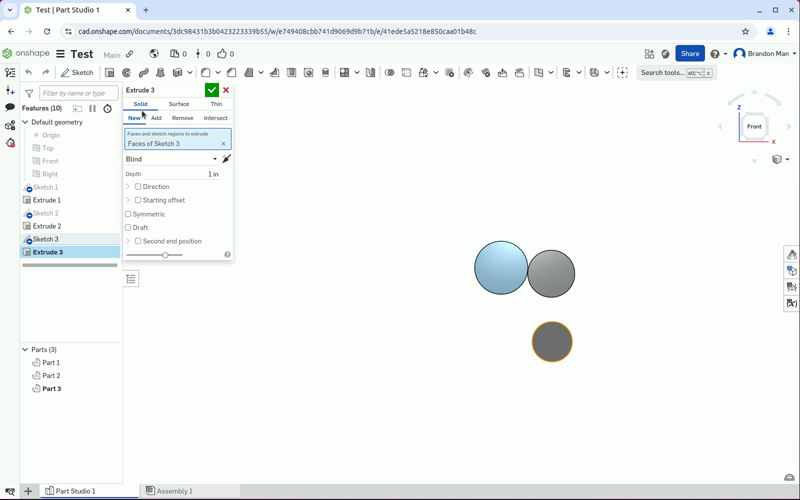
mouse_move(137, 120)
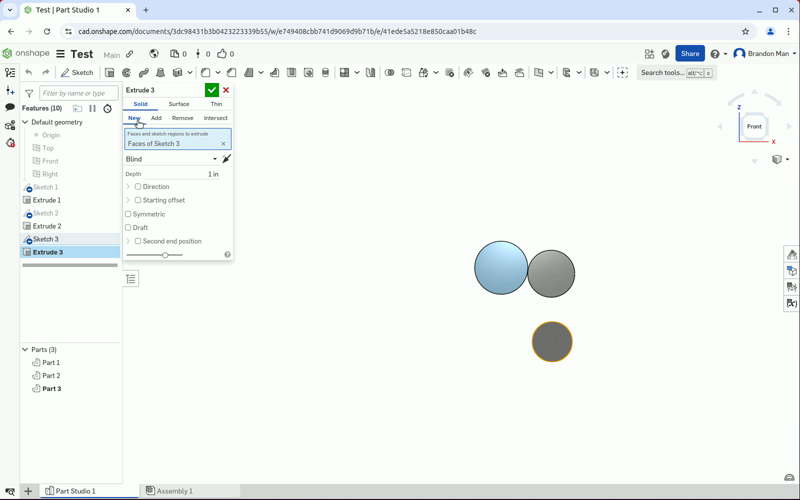
click(137, 120)
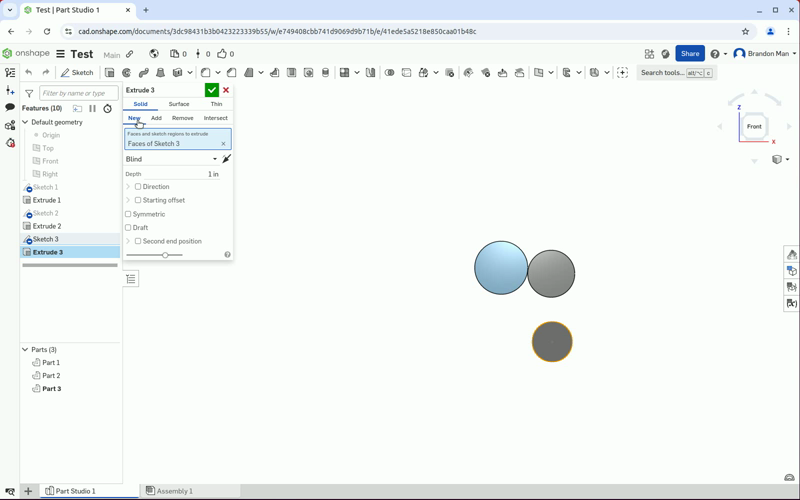
key(tab, 4)
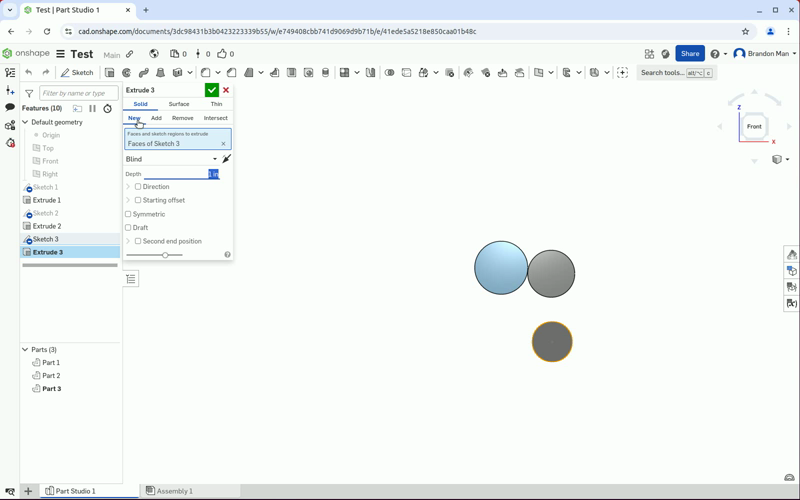
text(0.481)
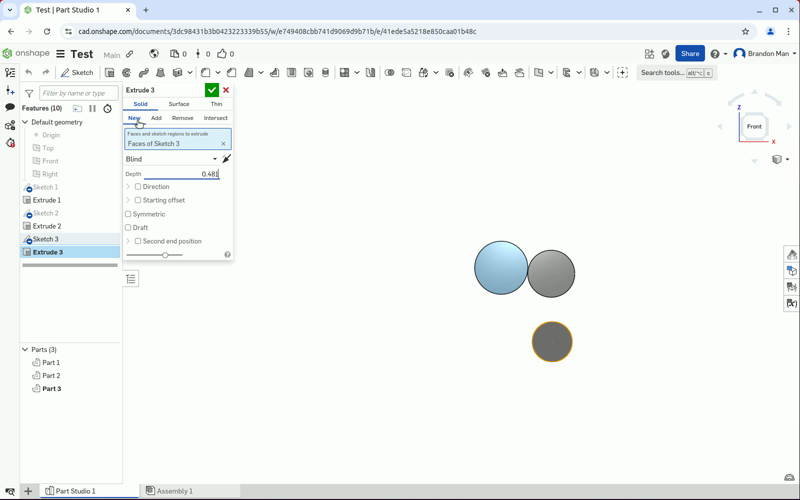
key(enter)
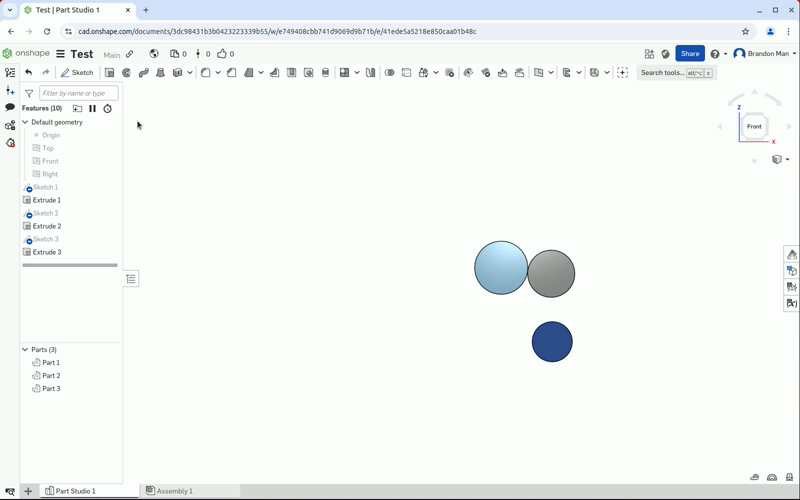
key(shift+h)
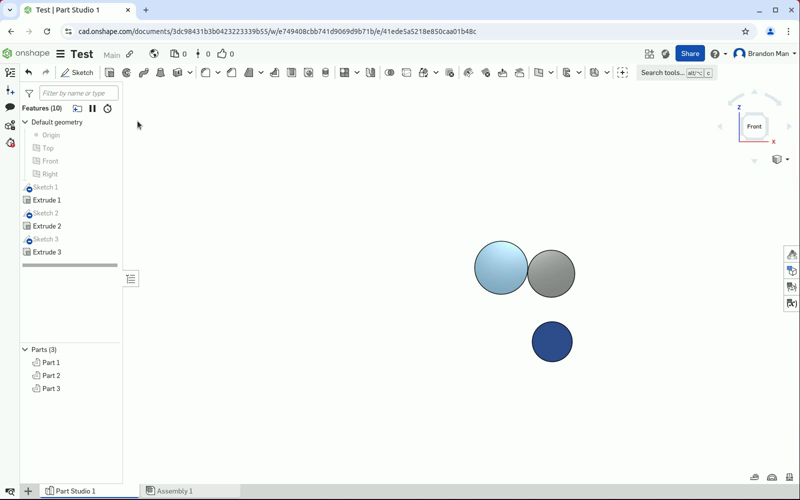
key(shift+h)
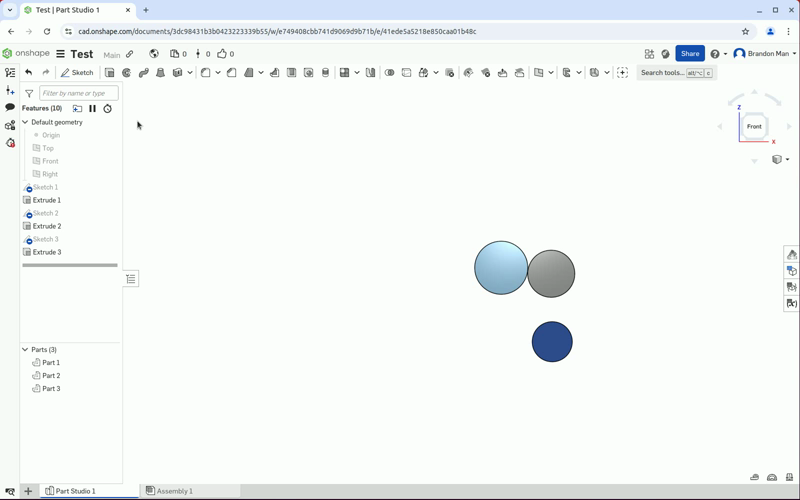
mouse_move(73, 189)
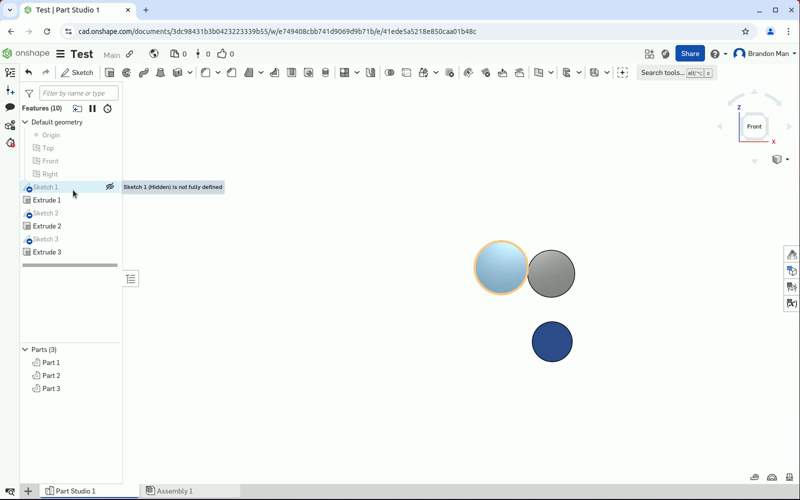
click(73, 189)
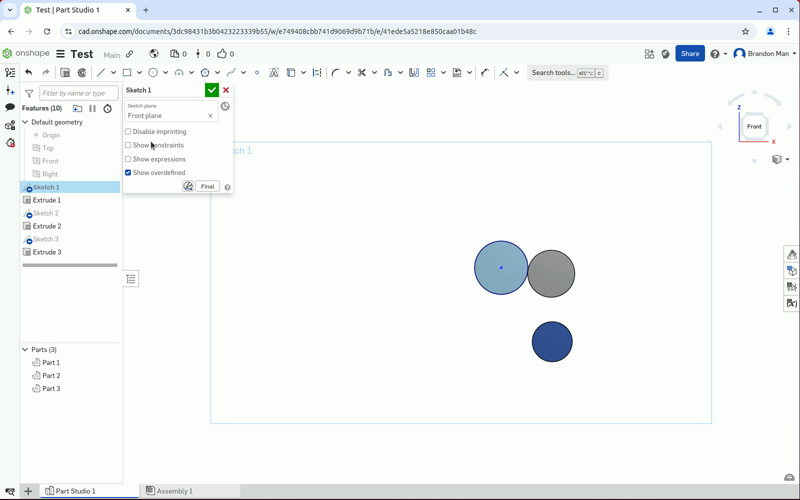
mouse_move(229, 92)
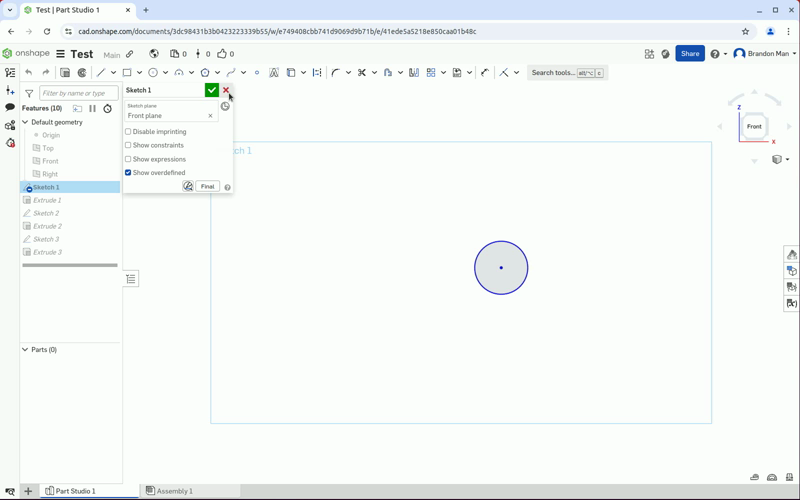
click(229, 92)
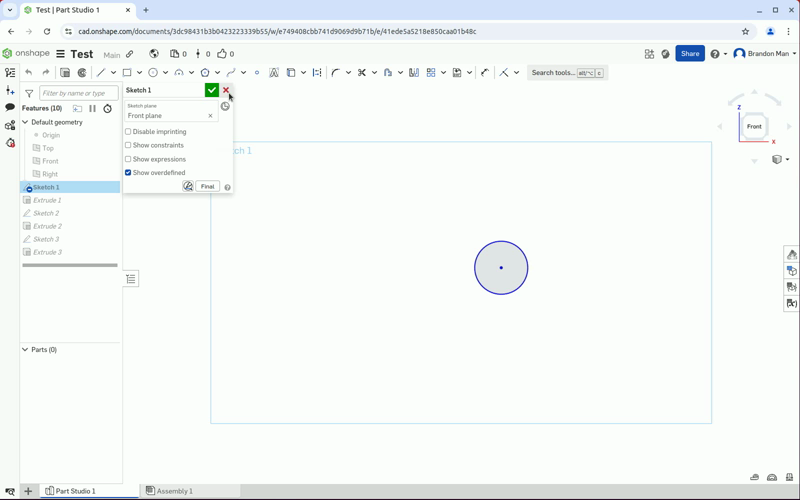
key(shift+s)
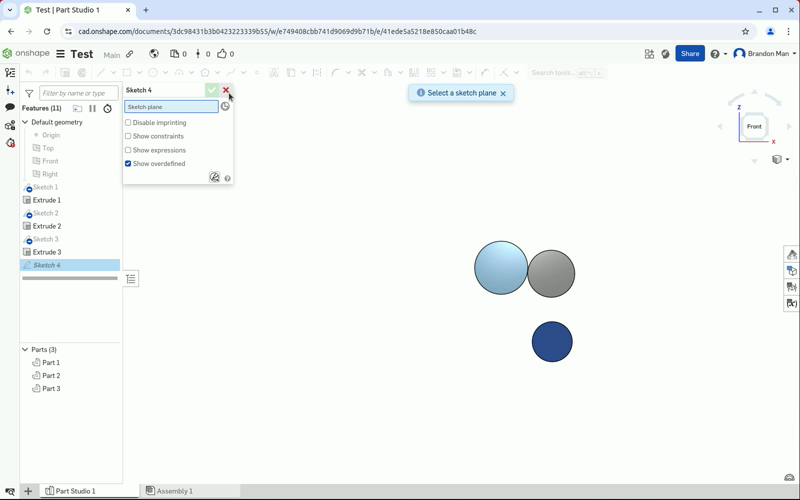
mouse_move(73, 163)
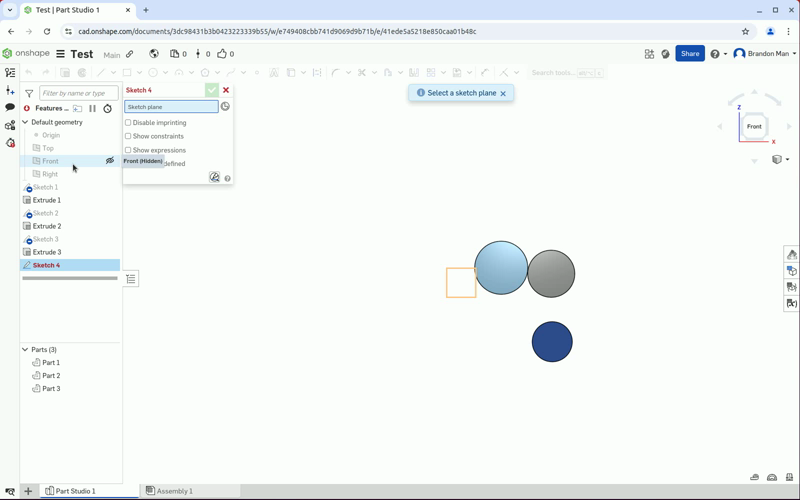
click(73, 163)
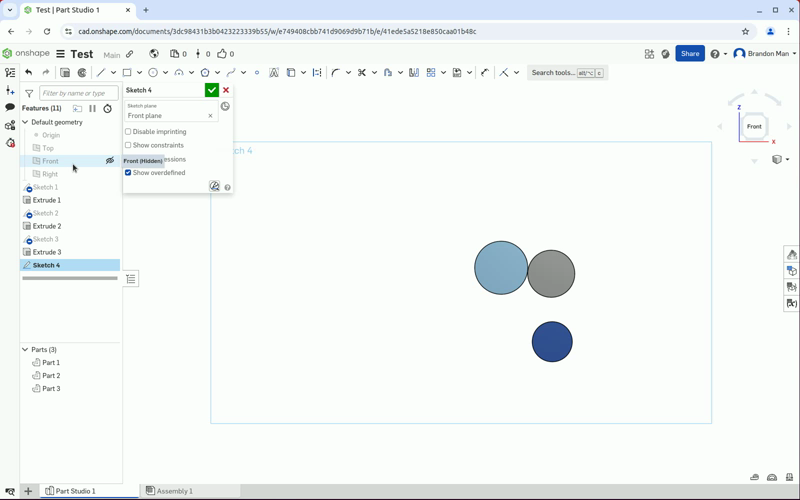
mouse_move(73, 352)
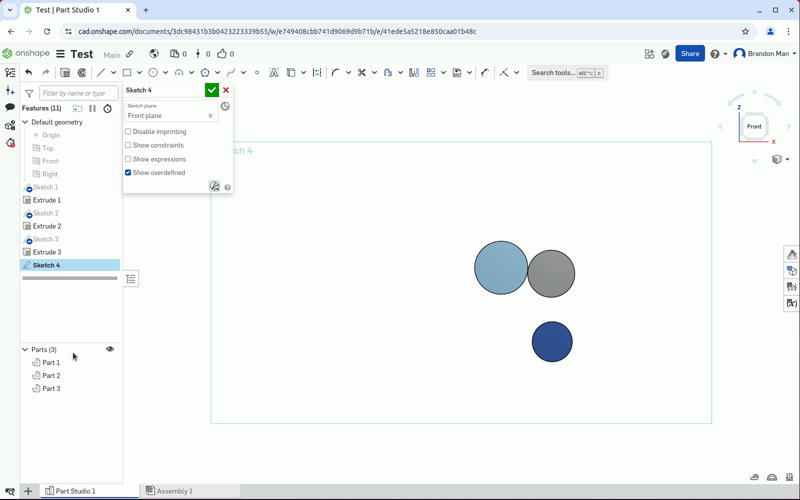
key(y)
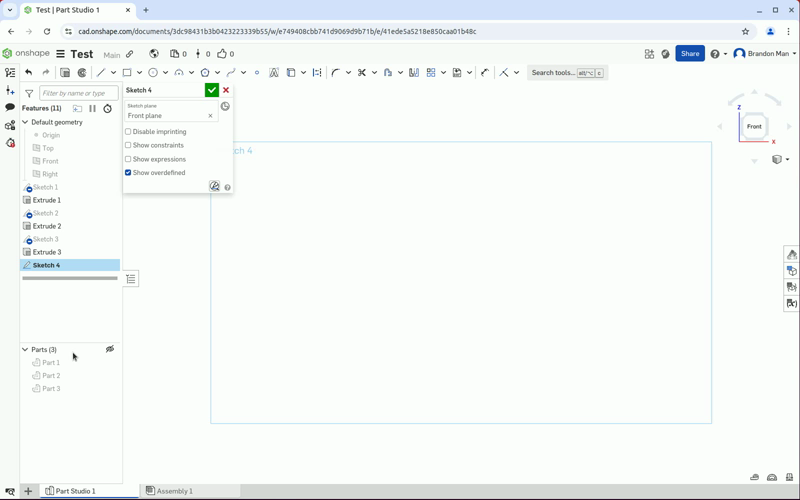
key(c)
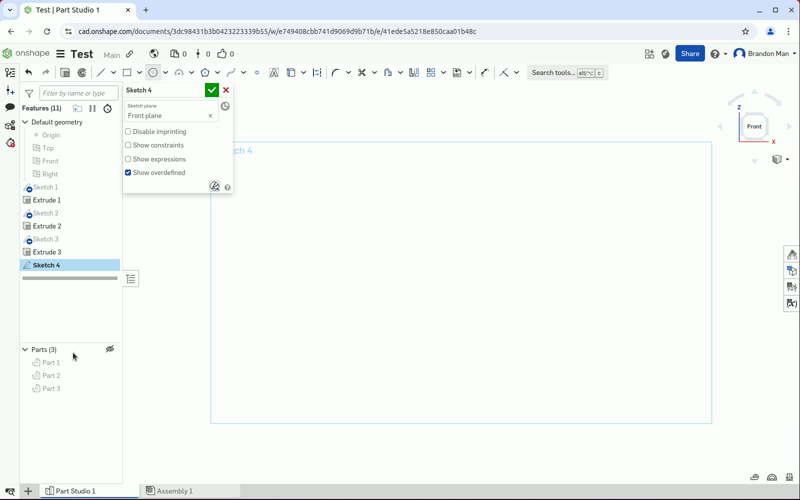
key_down(shift)
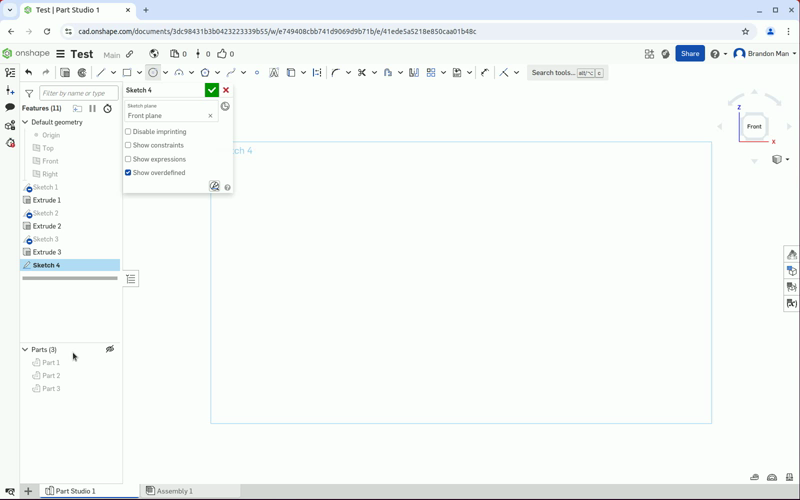
mouse_move(510, 311)
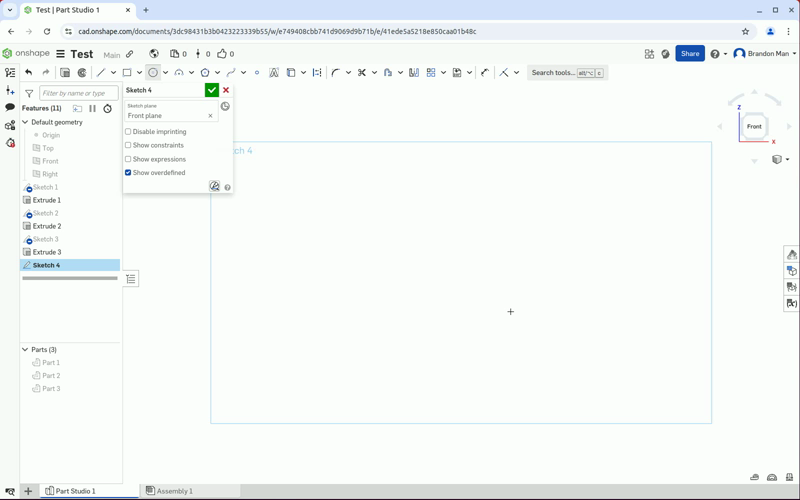
click(510, 311)
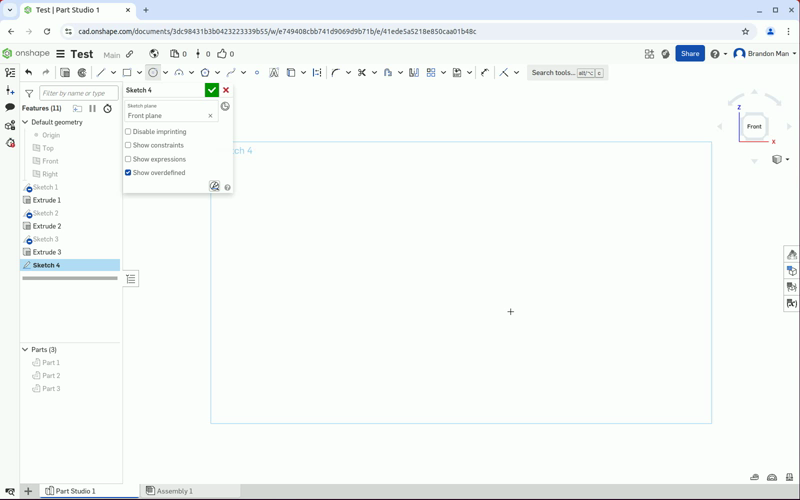
key_up(shift)
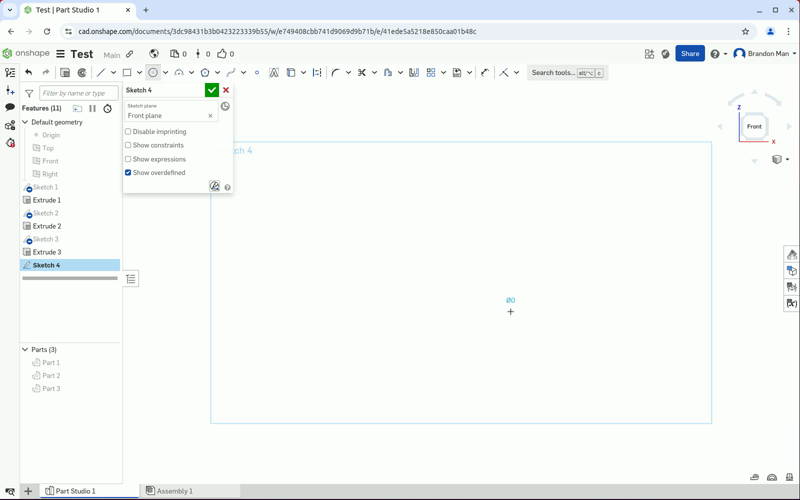
mouse_move(526, 311)
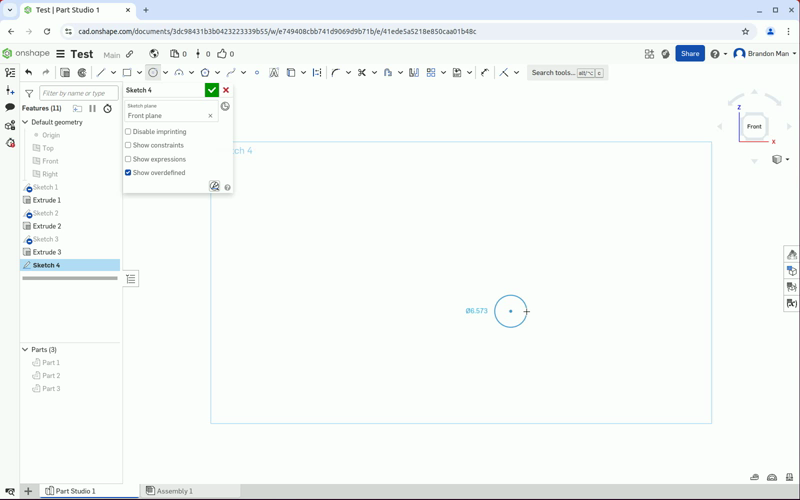
click(526, 311)
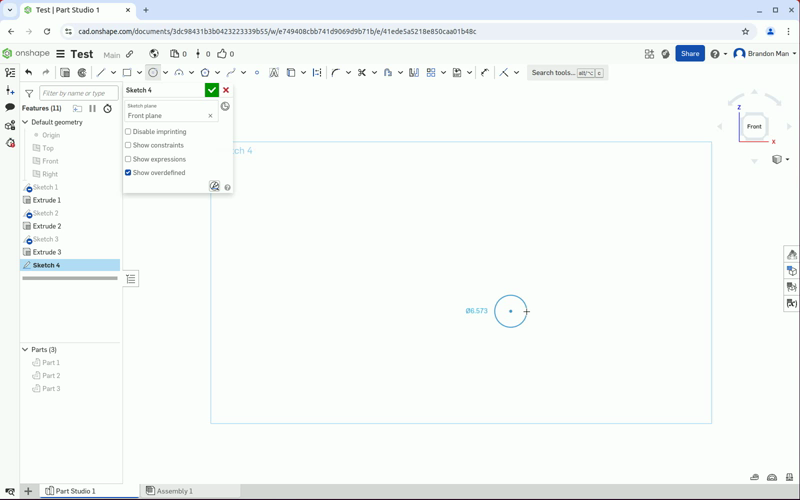
key(esc)
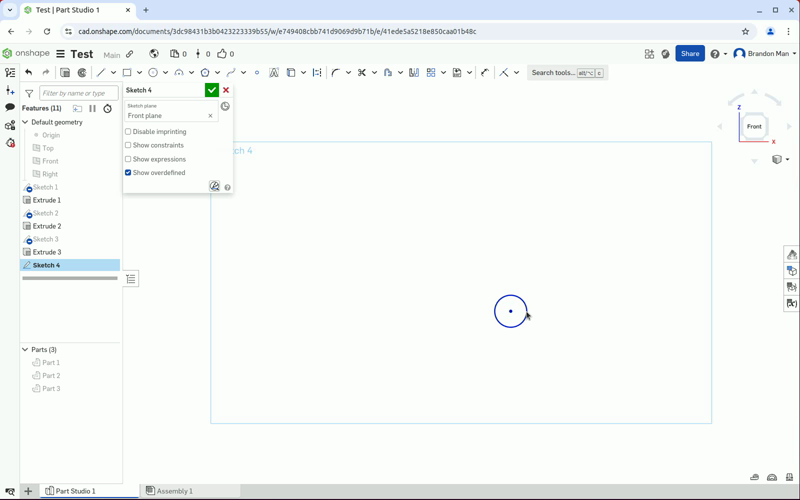
mouse_move(498, 316)
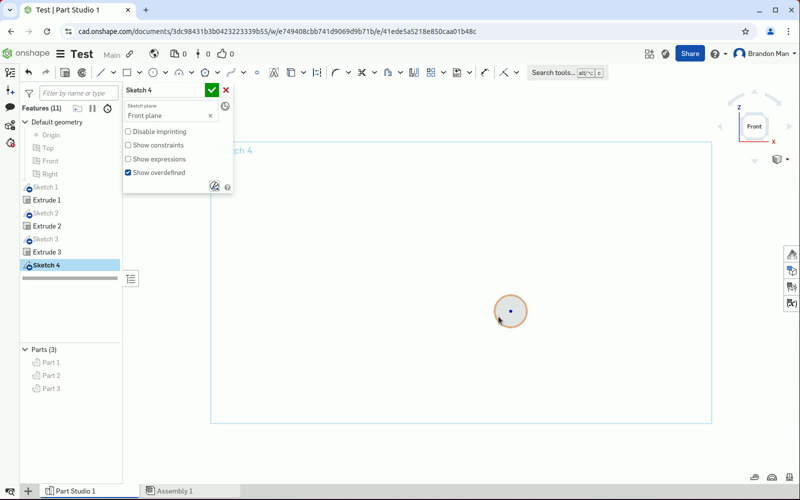
scroll(6)
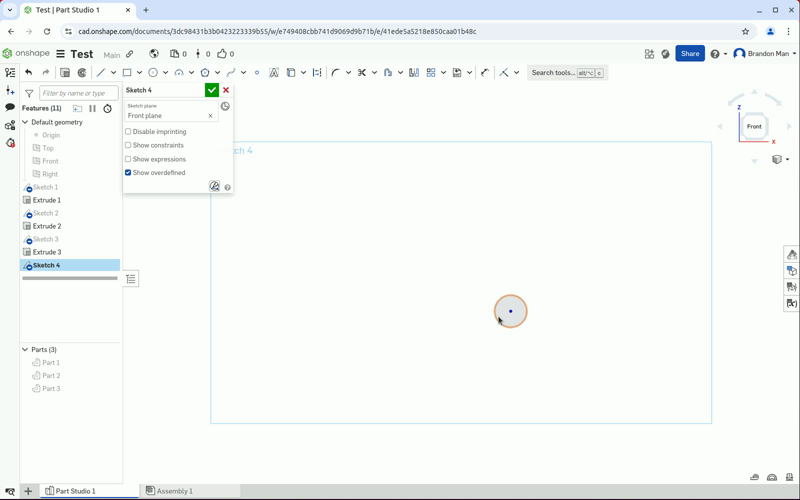
scroll(6)
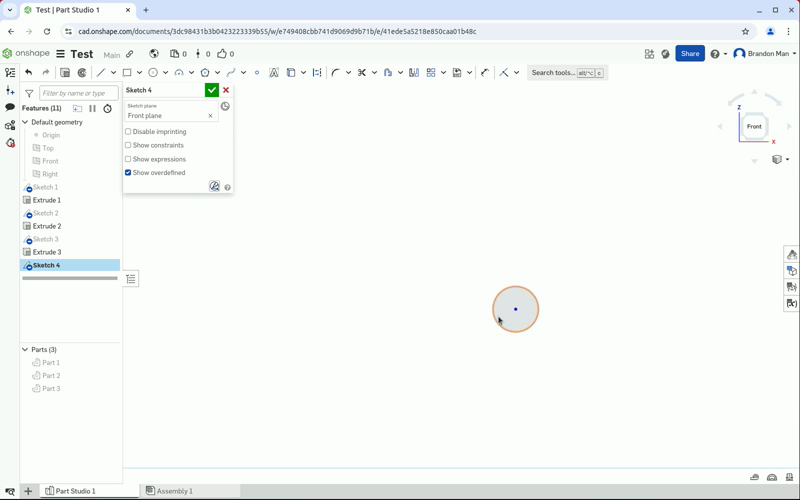
scroll(6)
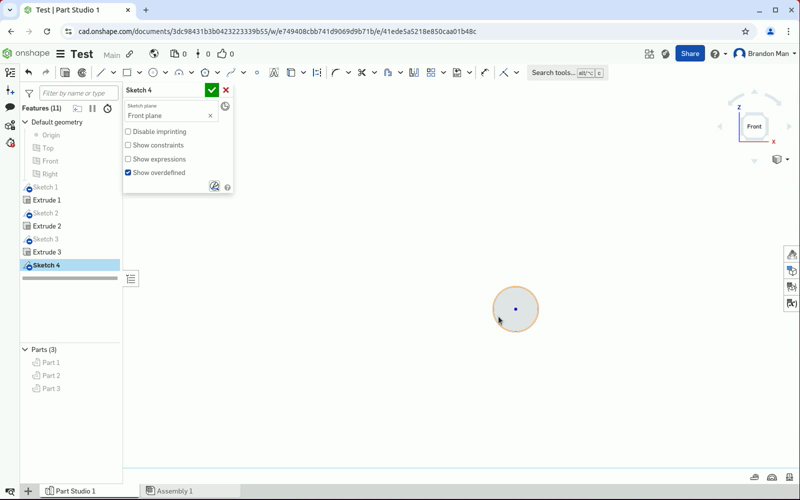
scroll(6)
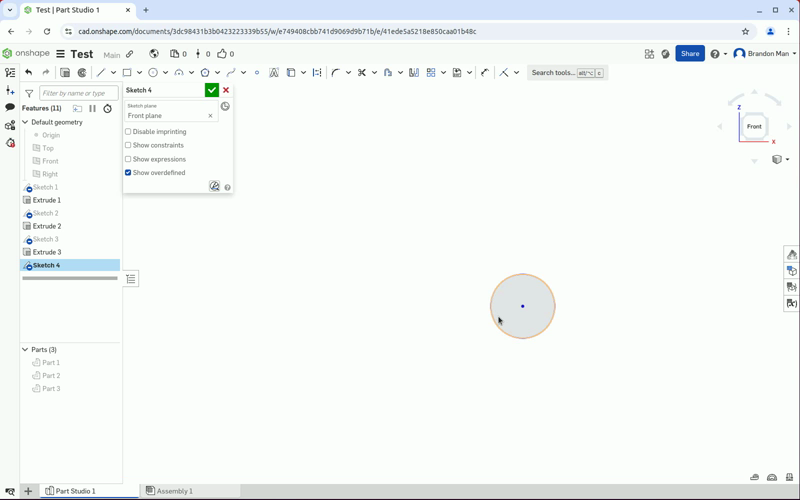
scroll(6)
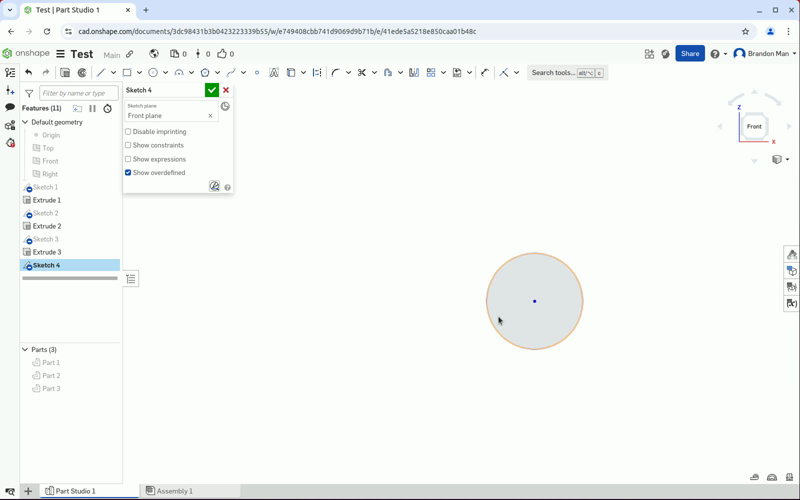
scroll(6)
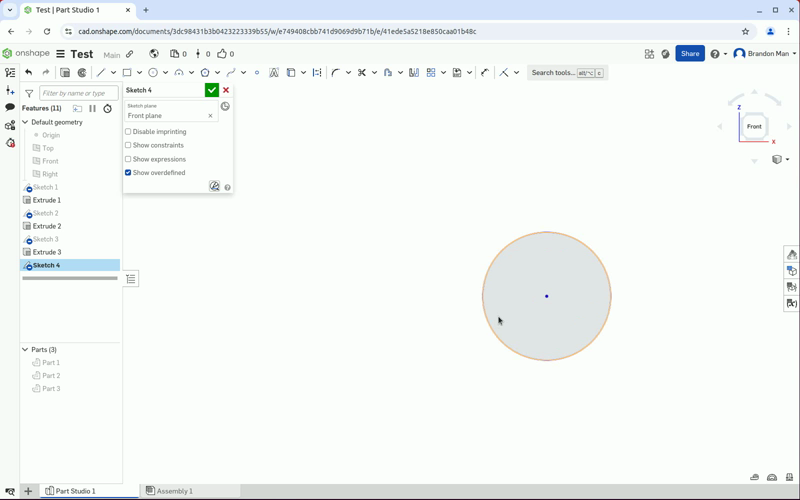
scroll(6)
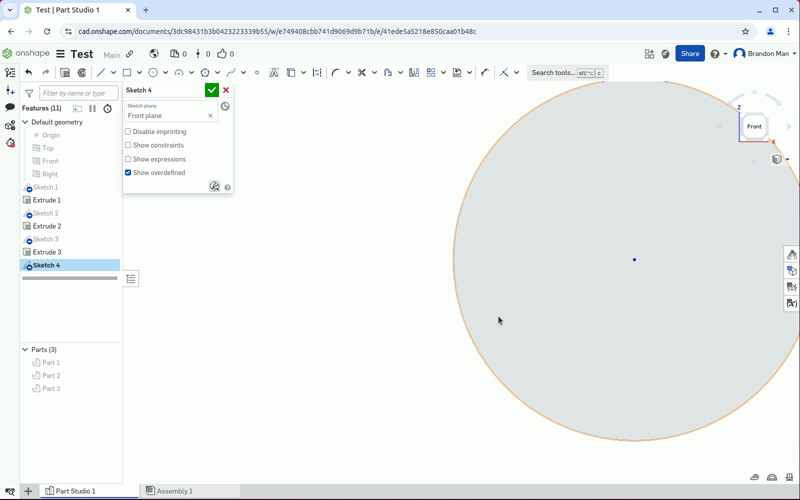
click(498, 316)
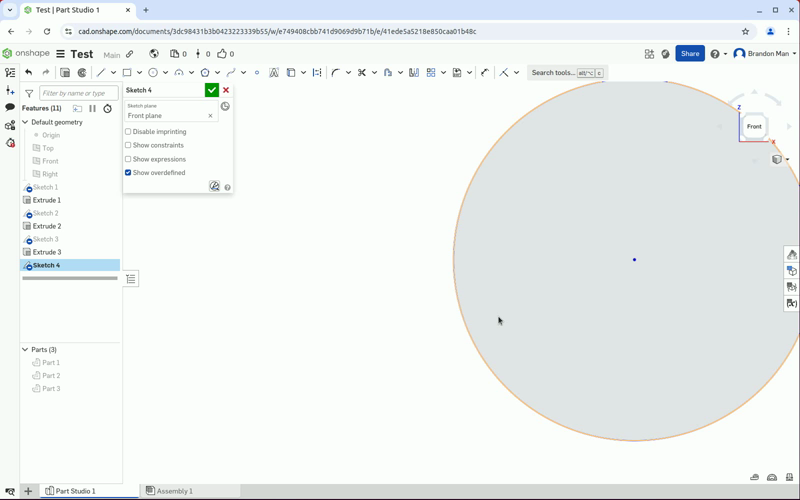
scroll(-6)
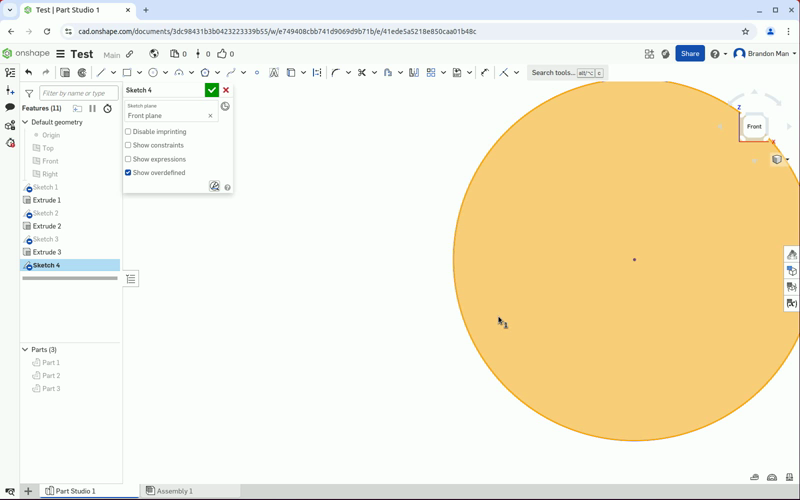
scroll(-6)
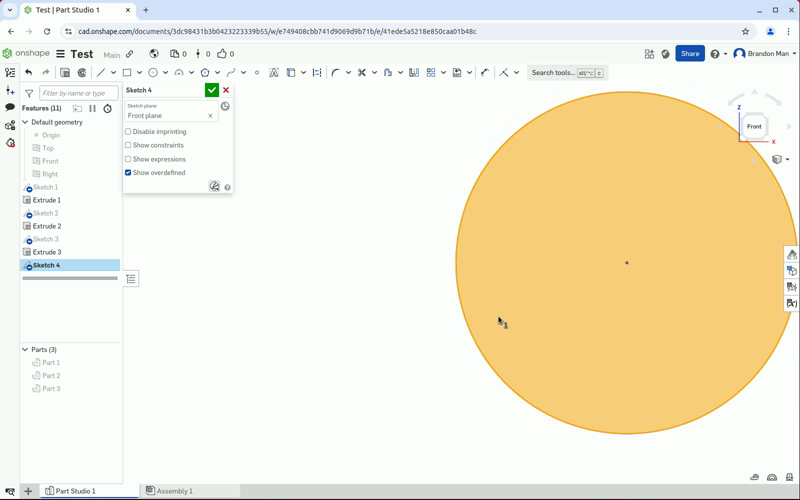
scroll(-6)
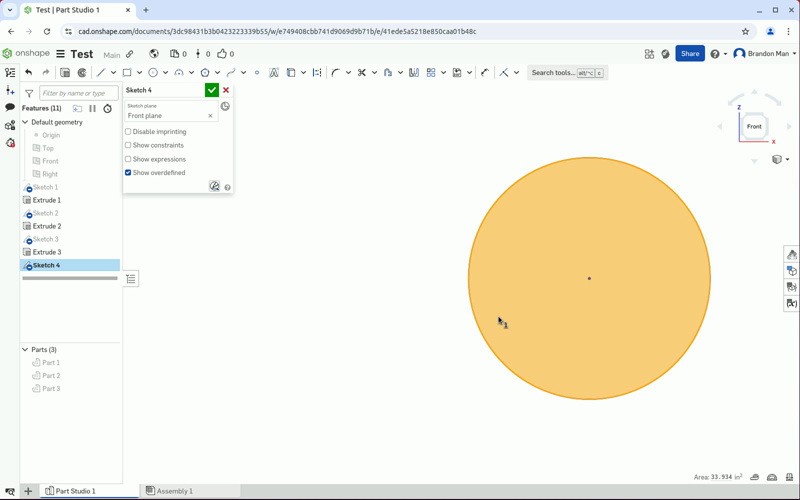
scroll(-6)
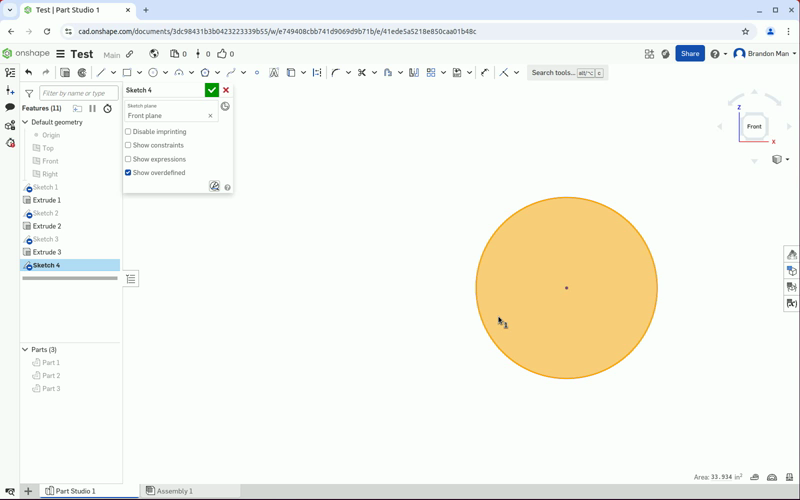
scroll(-6)
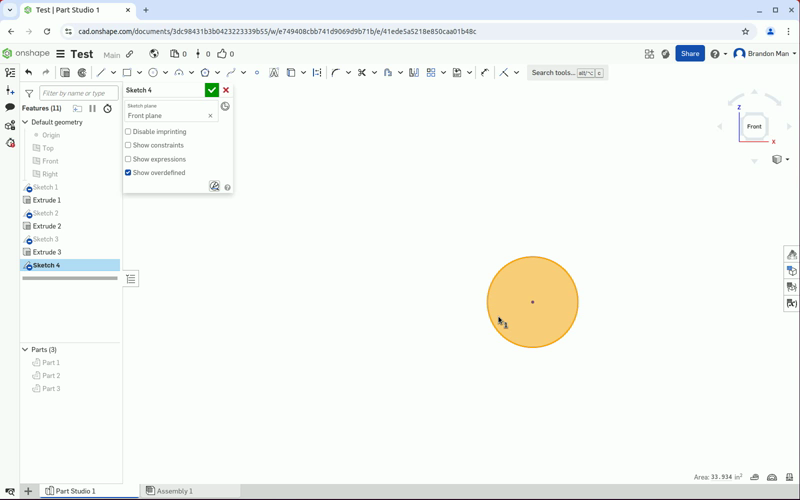
scroll(-6)
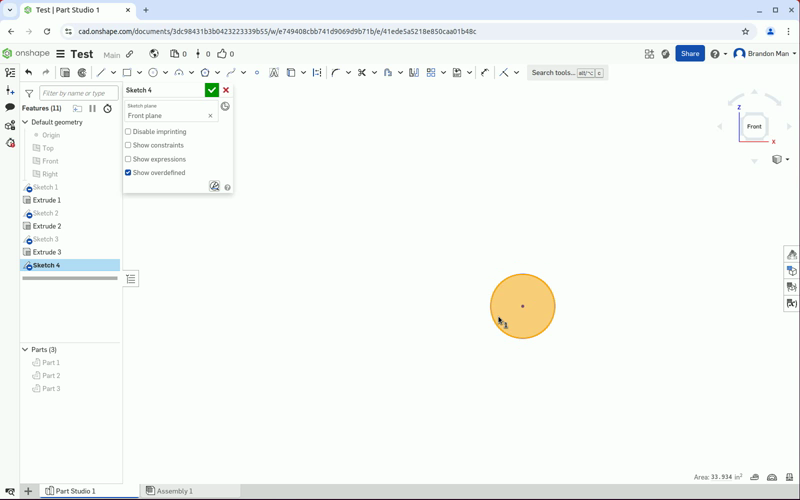
scroll(-6)
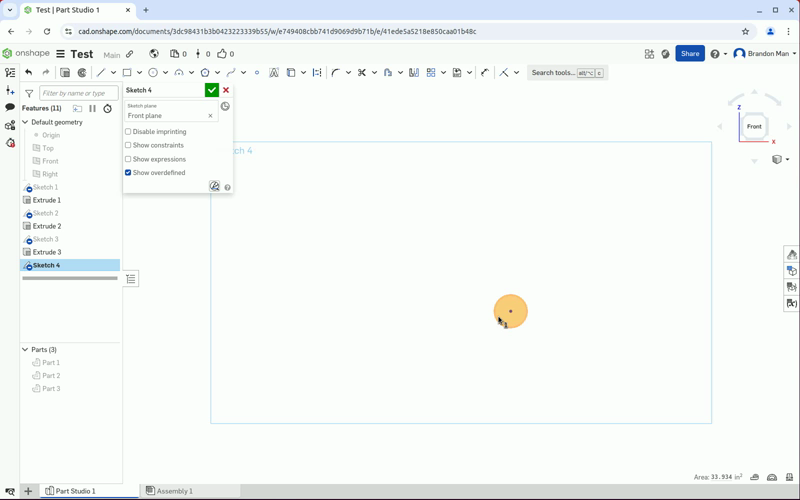
mouse_move(73, 352)
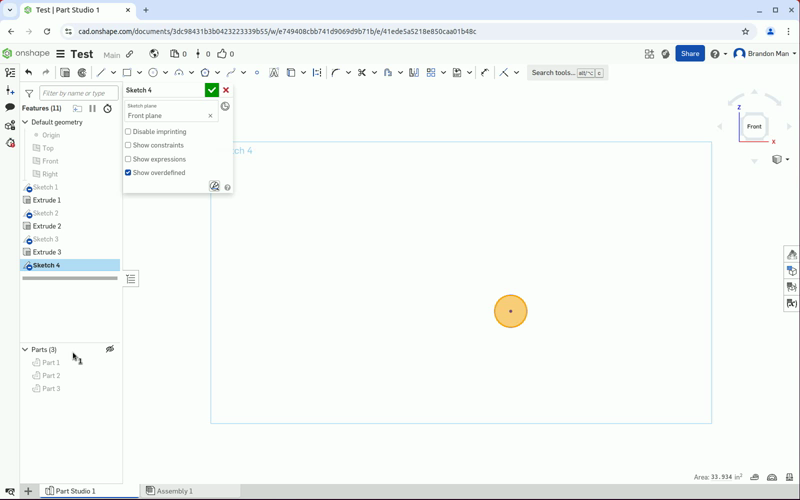
key(shift+y)
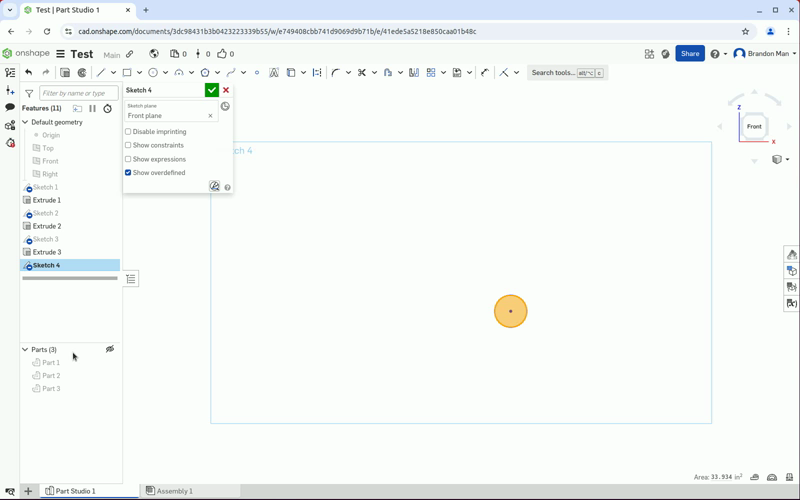
key(shift+e)
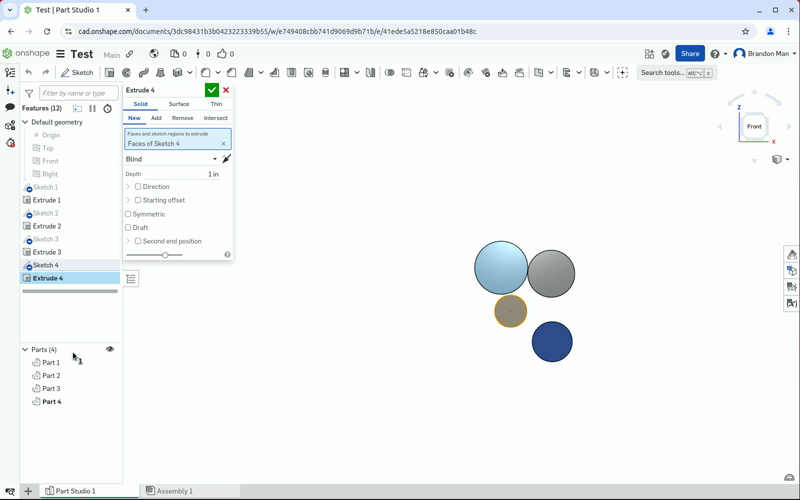
mouse_move(143, 106)
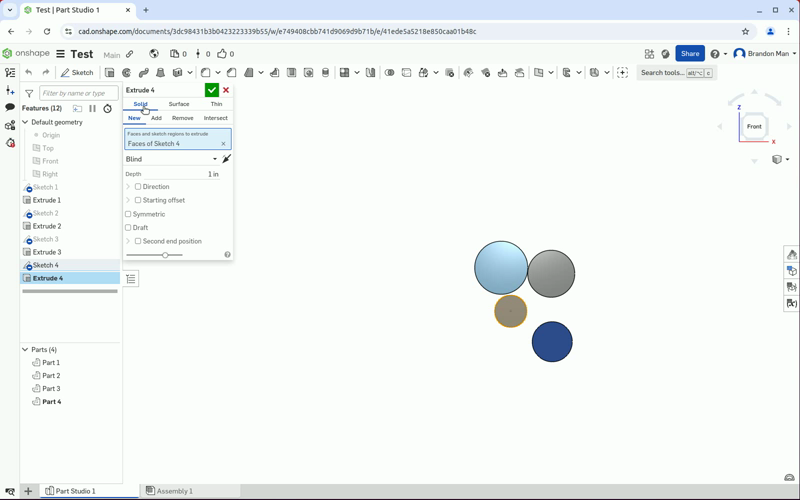
click(143, 106)
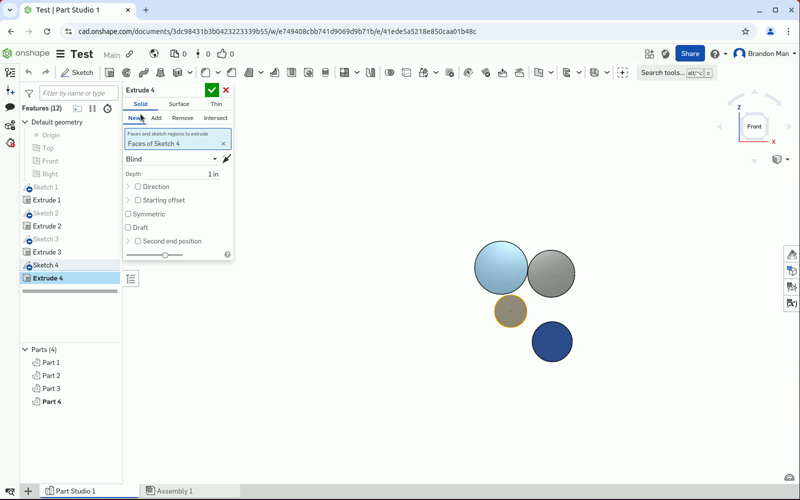
mouse_move(137, 120)
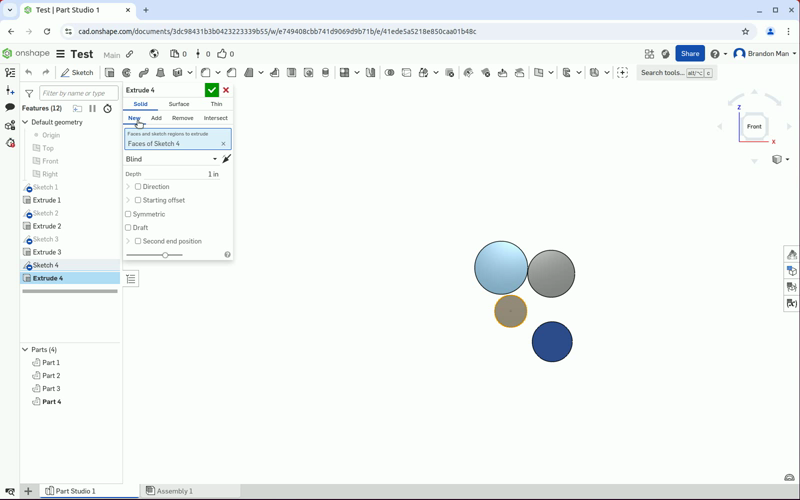
click(137, 120)
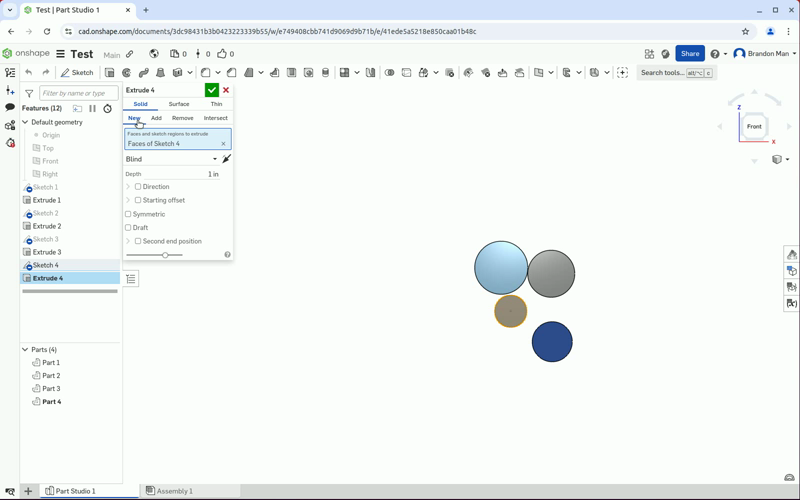
key(tab, 4)
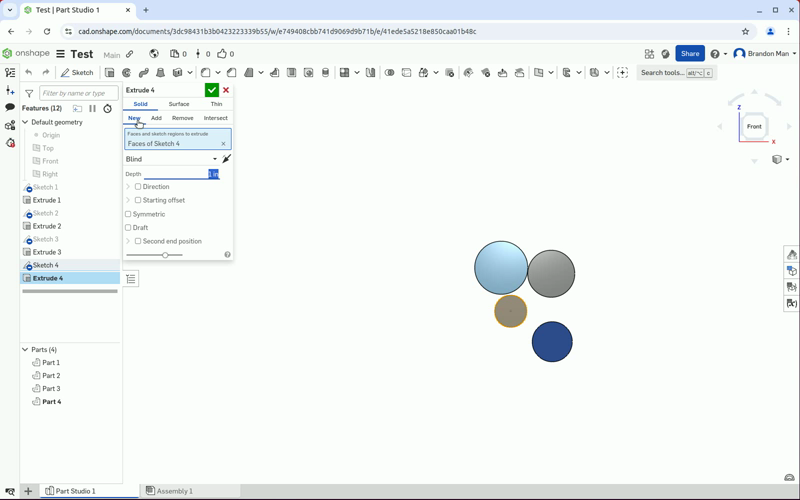
text(0.481)
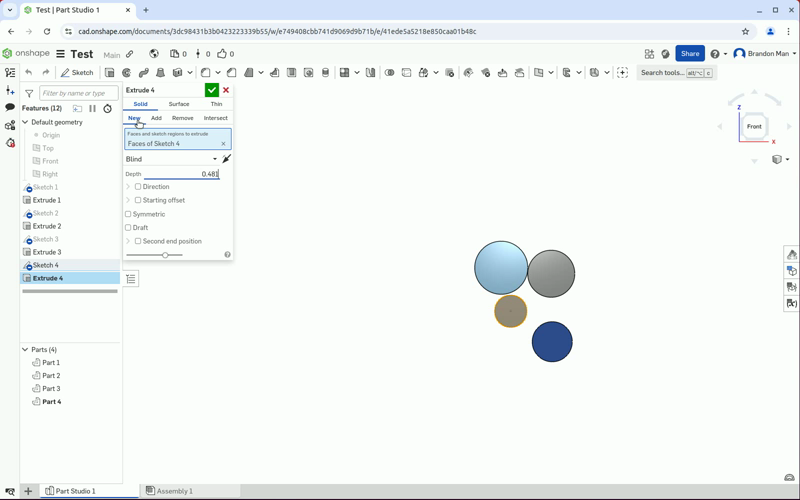
key(enter)
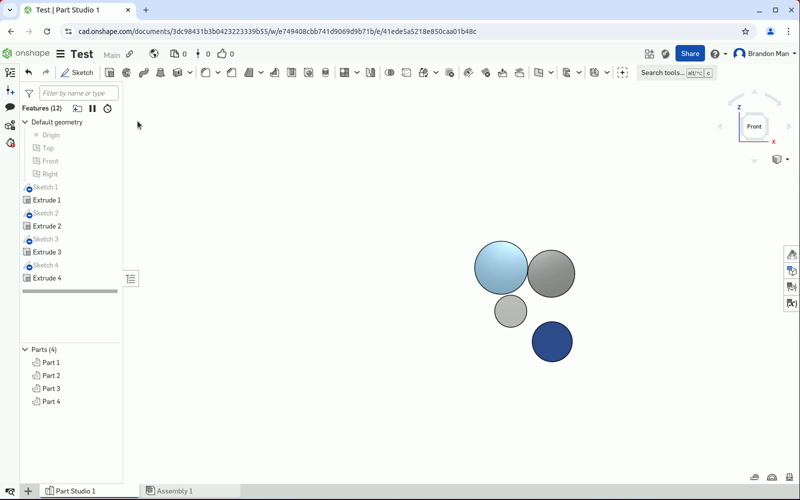
key(shift+h)
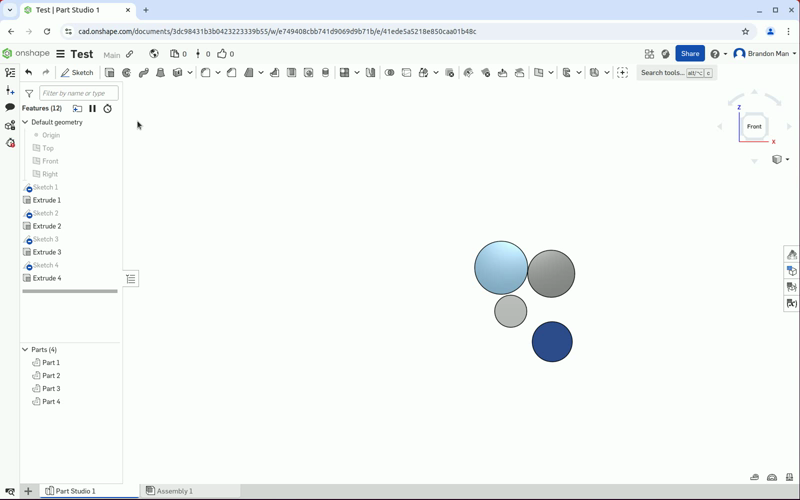
key(shift+h)
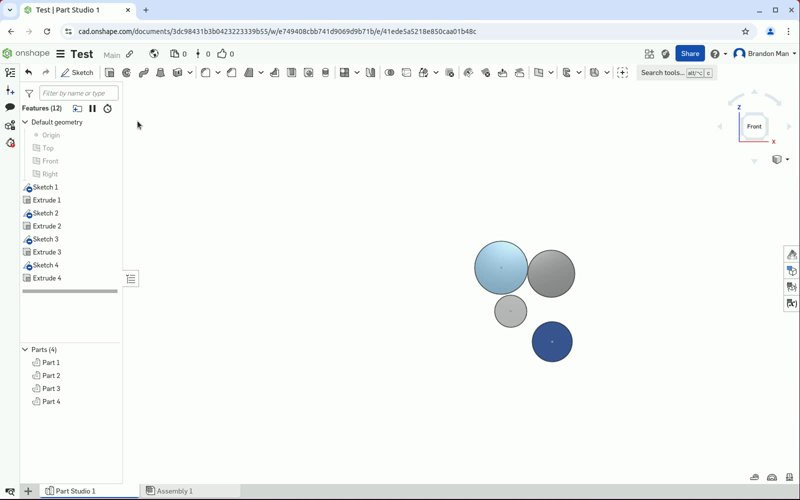
key(shift+7)
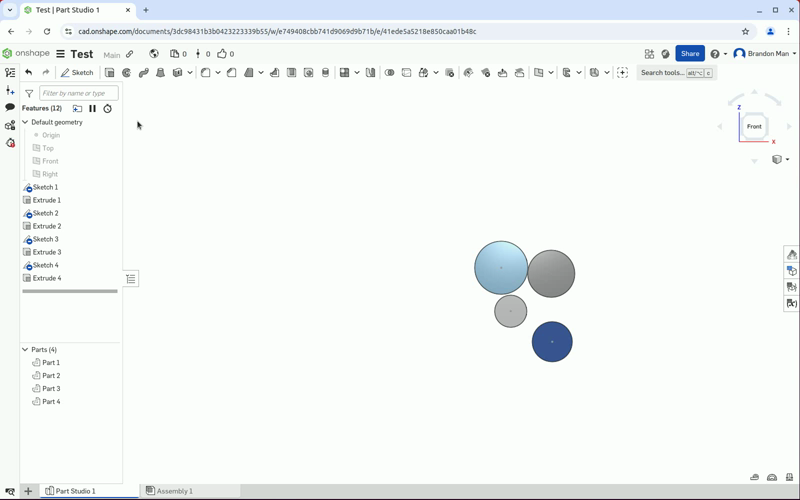
key(left, 2)
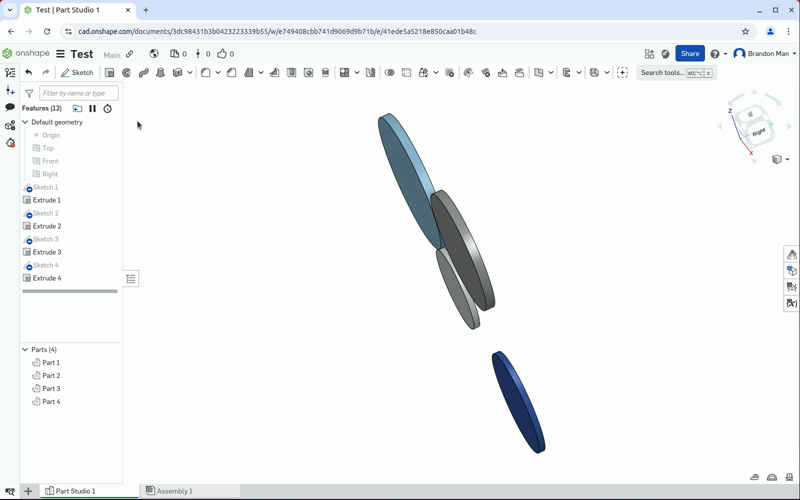
key(down, 2)
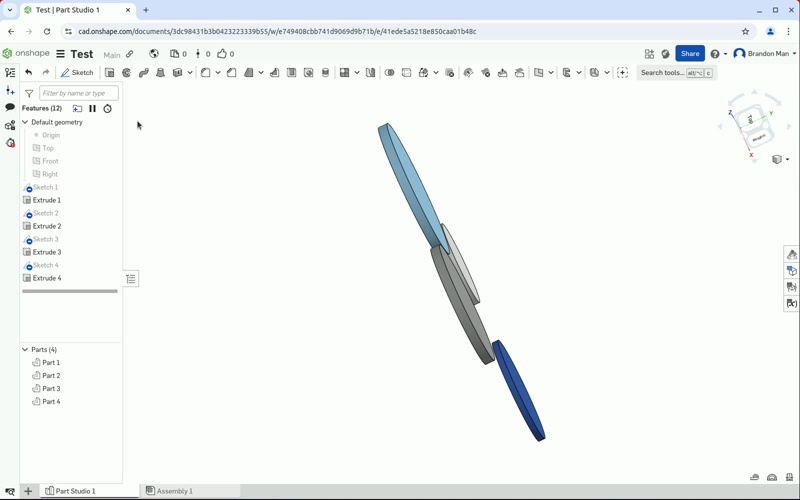
key(up, 2)
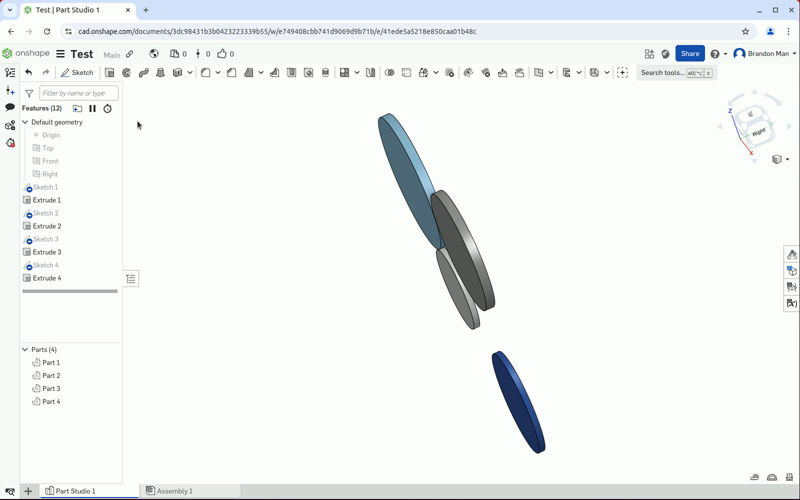
key(right, 2)
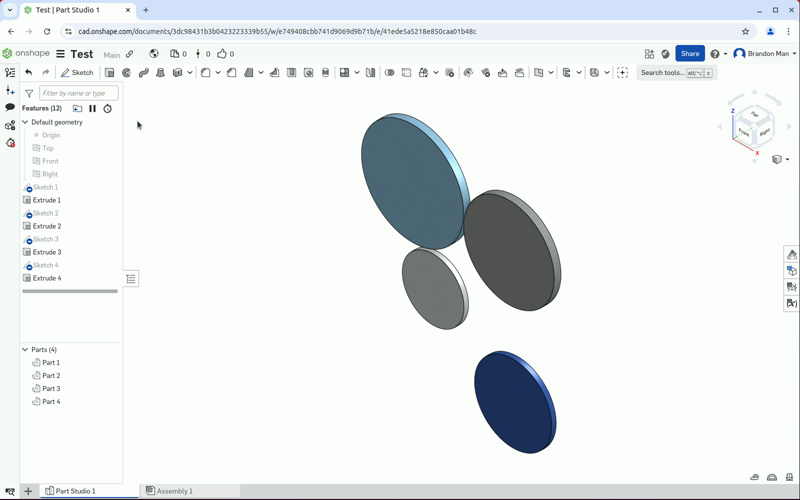
mouse_move(73, 189)
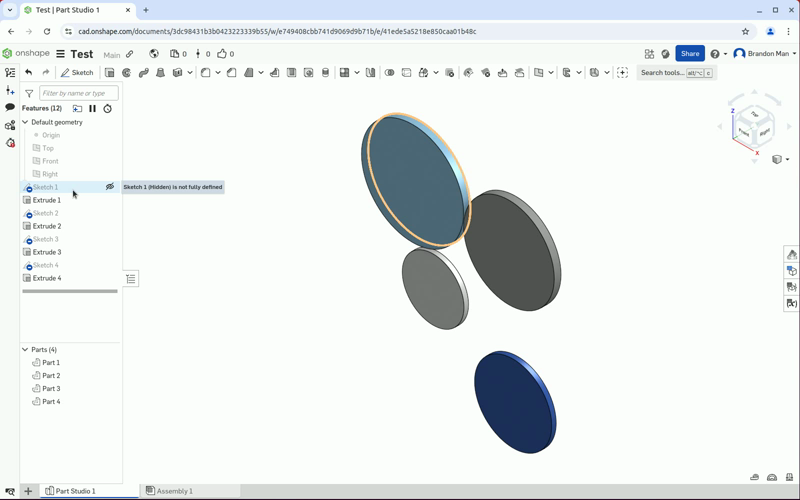
click(73, 189)